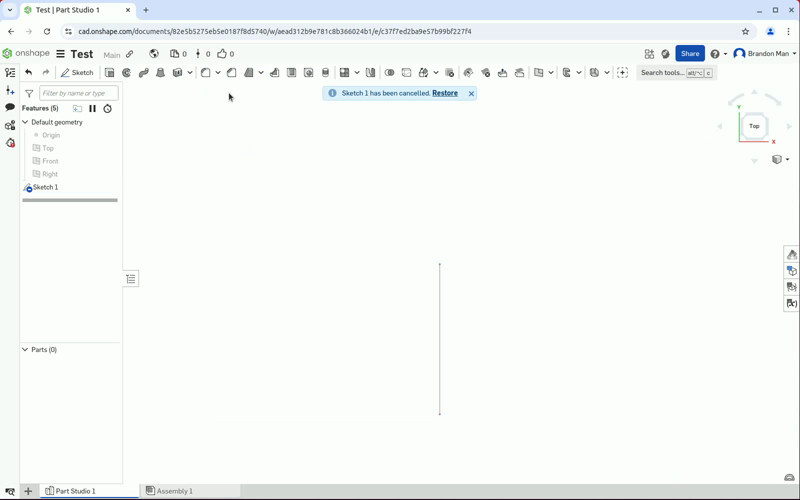
key(shift+h)
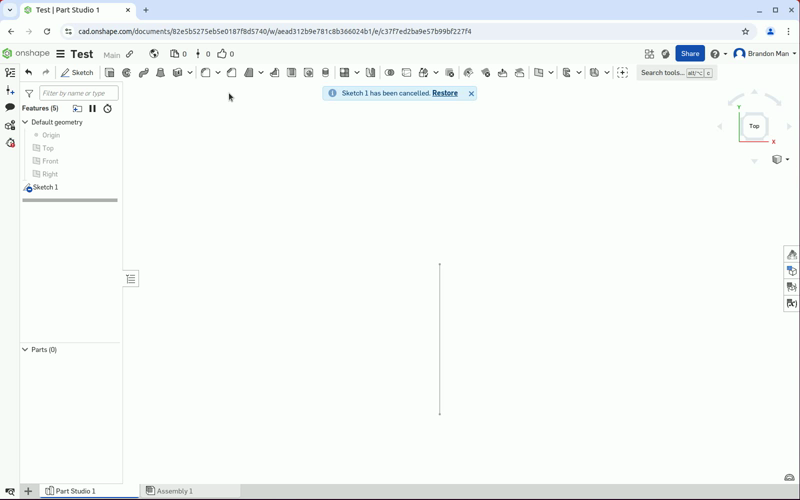
key(shift+s)
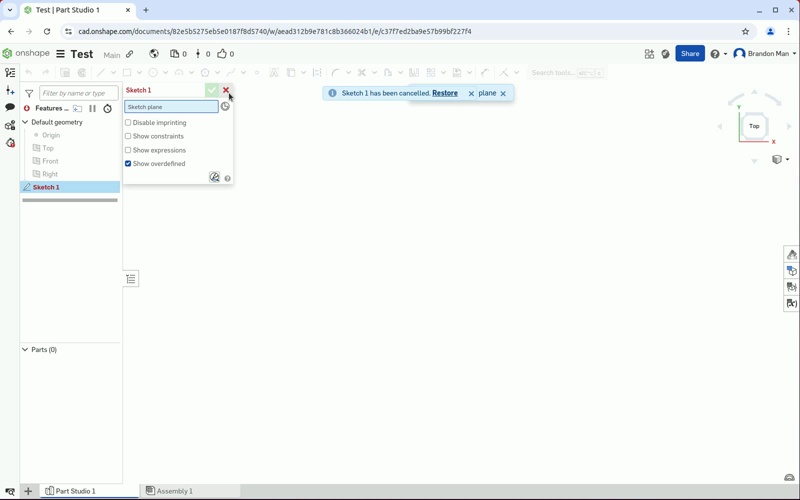
mouse_move(73, 150)
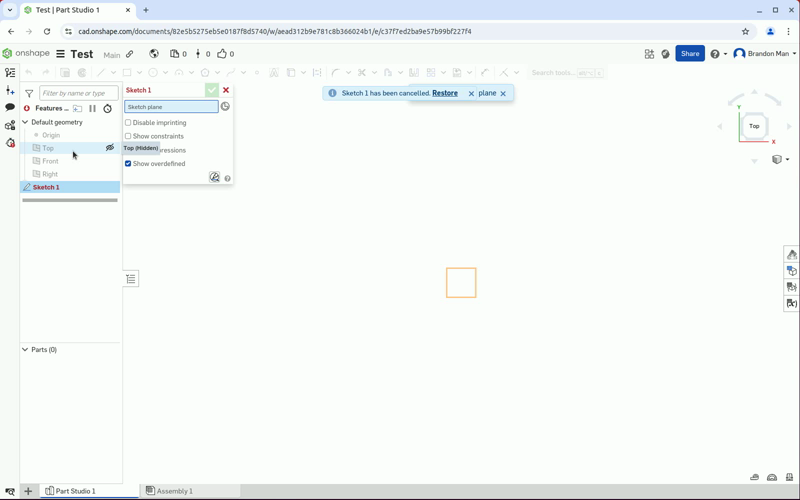
click(73, 150)
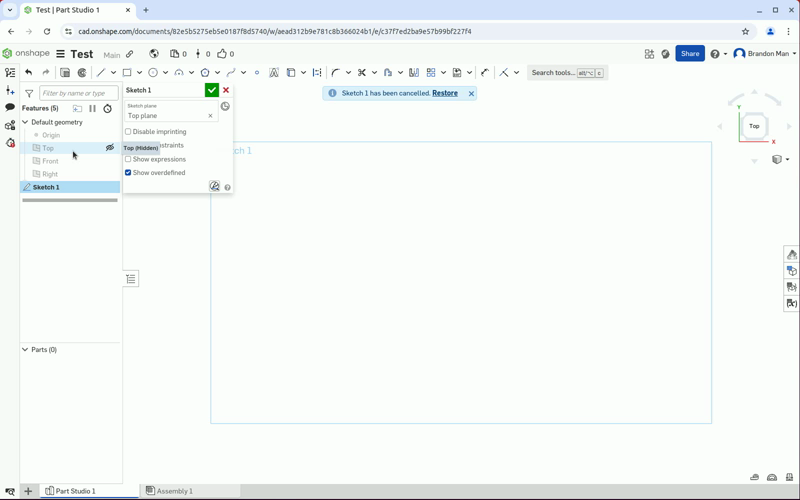
mouse_move(73, 352)
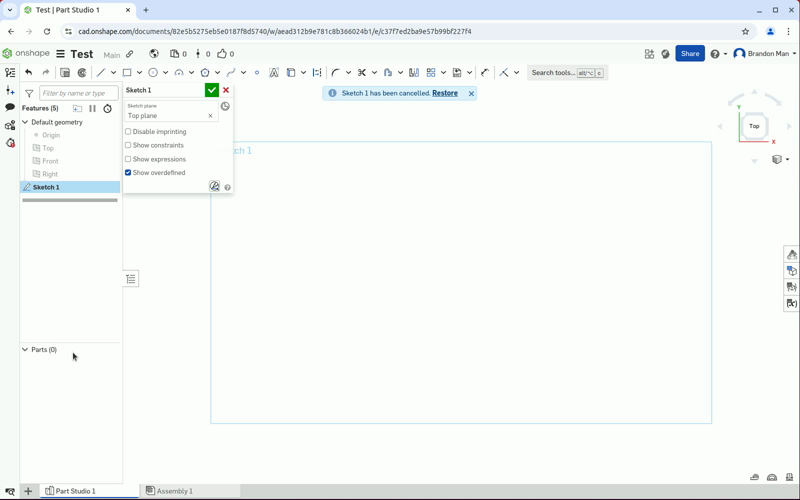
key(y)
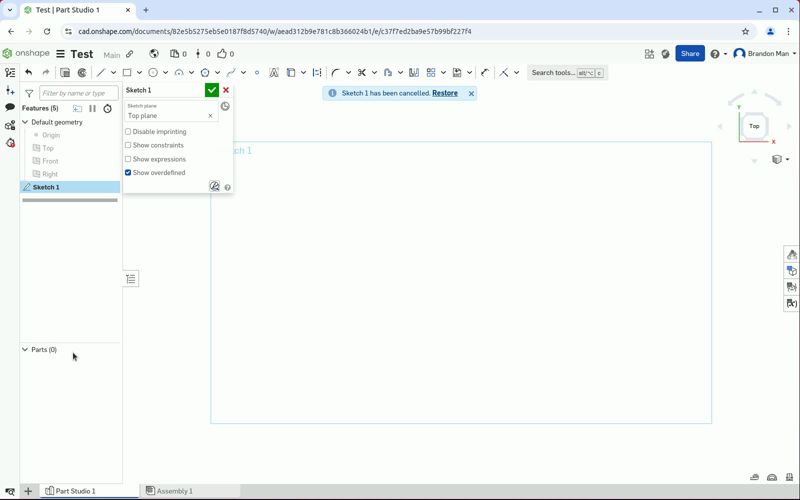
key(l)
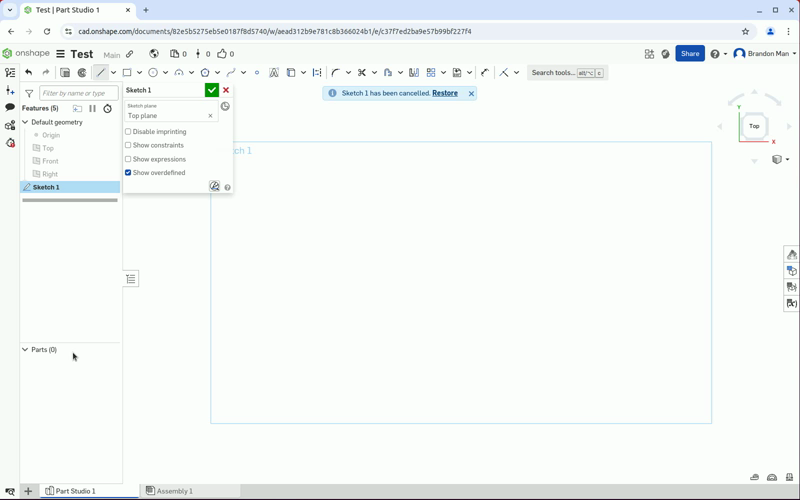
key_down(shift)
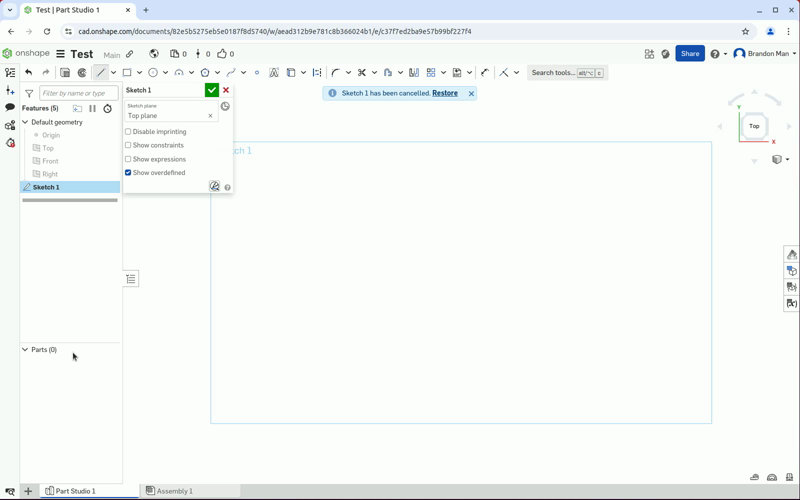
mouse_move(357, 336)
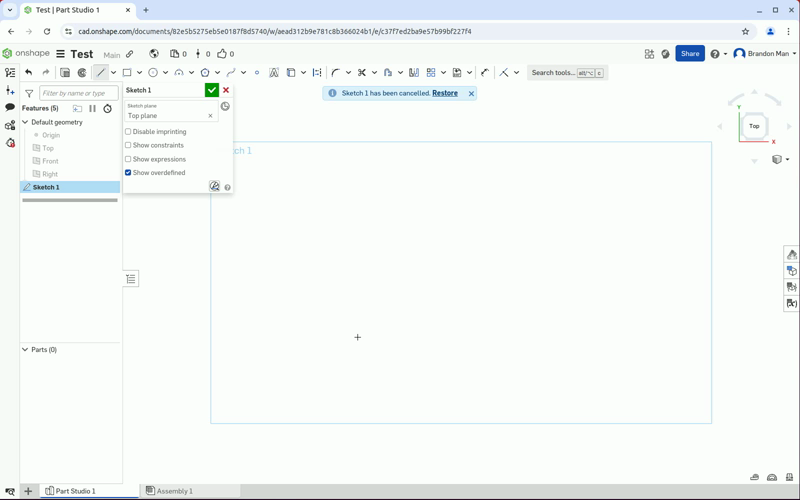
click(357, 336)
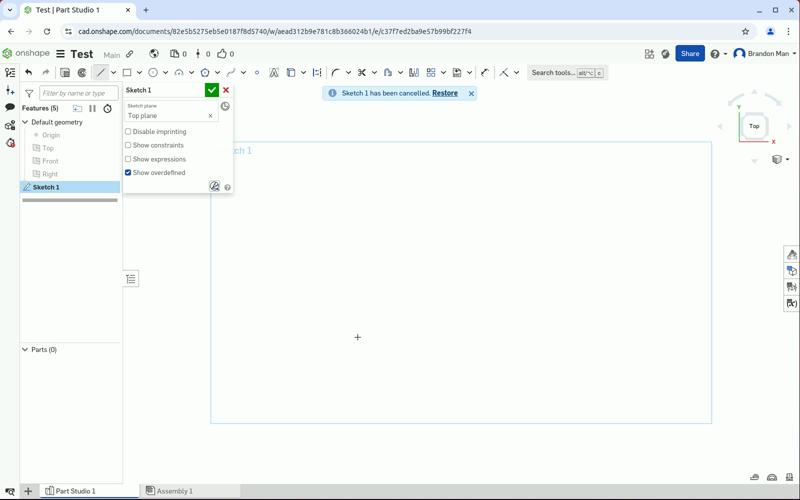
key_up(shift)
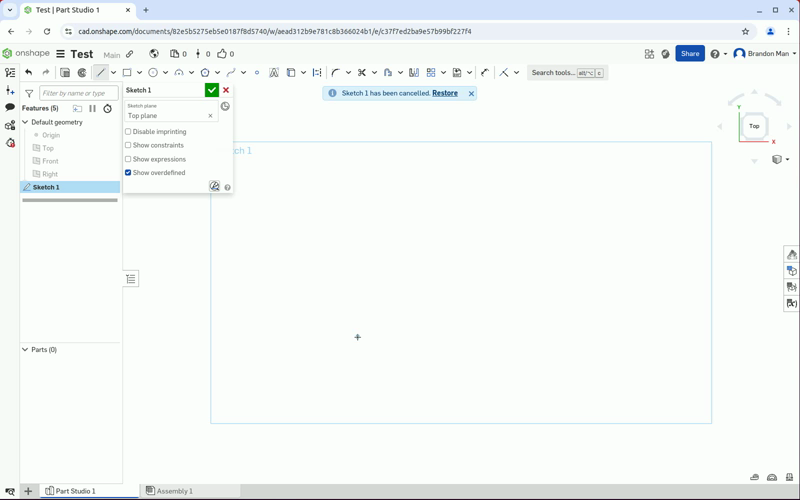
key_down(shift)
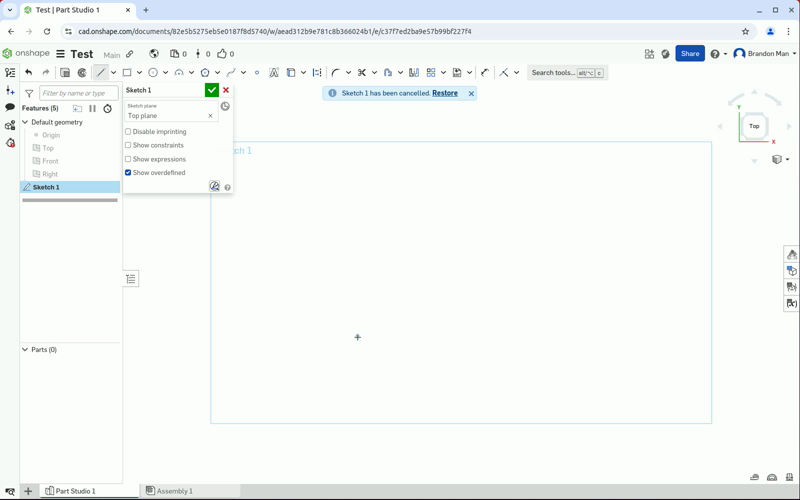
mouse_move(562, 336)
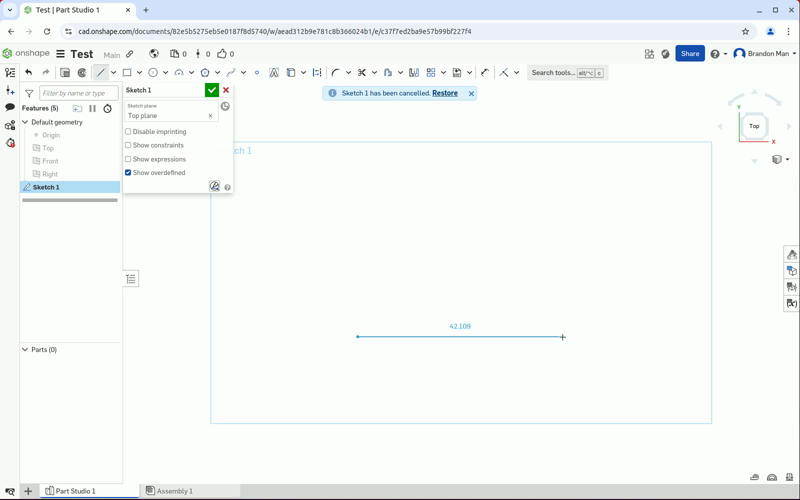
click(562, 336)
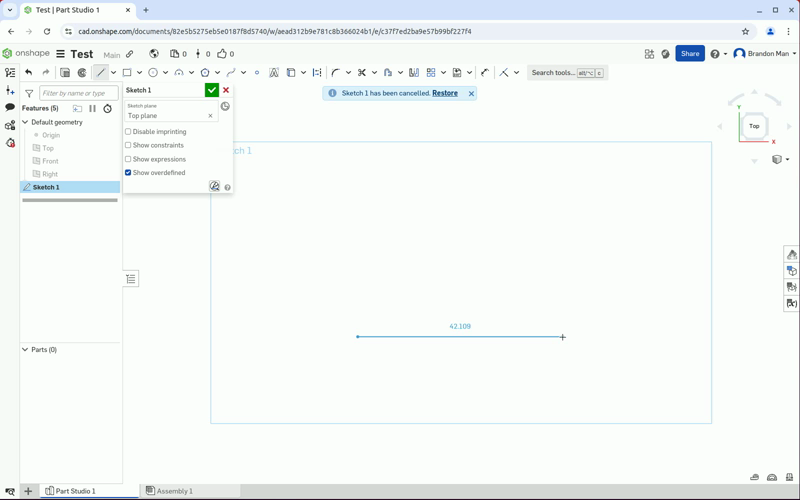
key_up(shift)
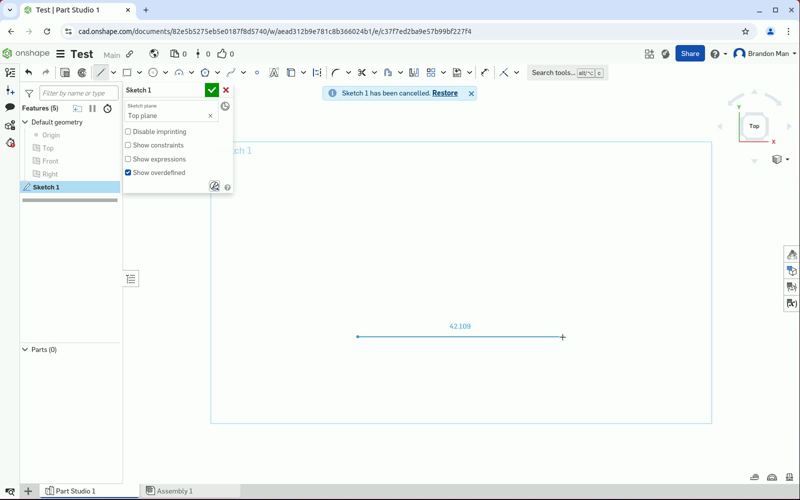
key_down(shift)
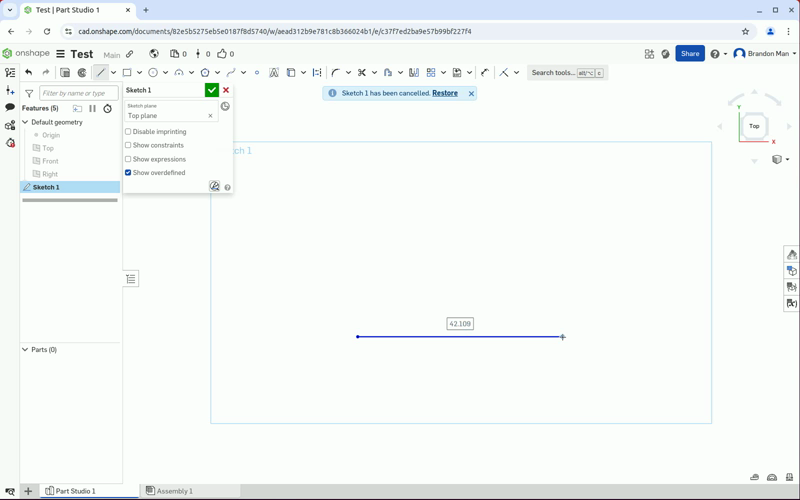
mouse_move(562, 228)
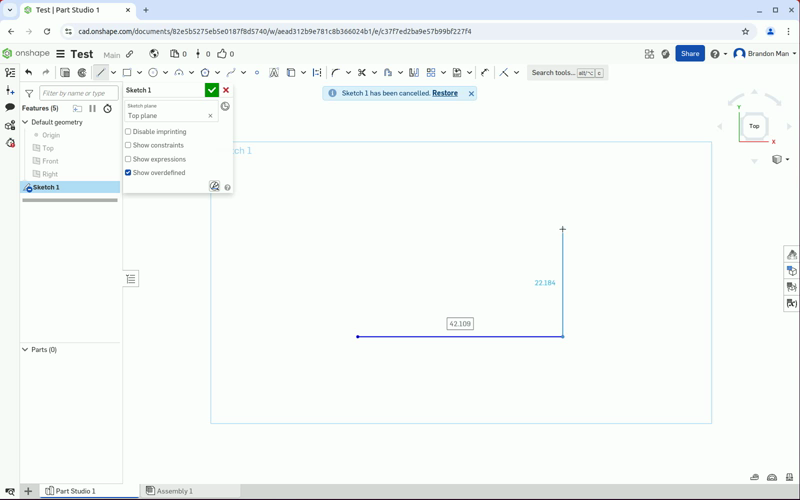
click(562, 228)
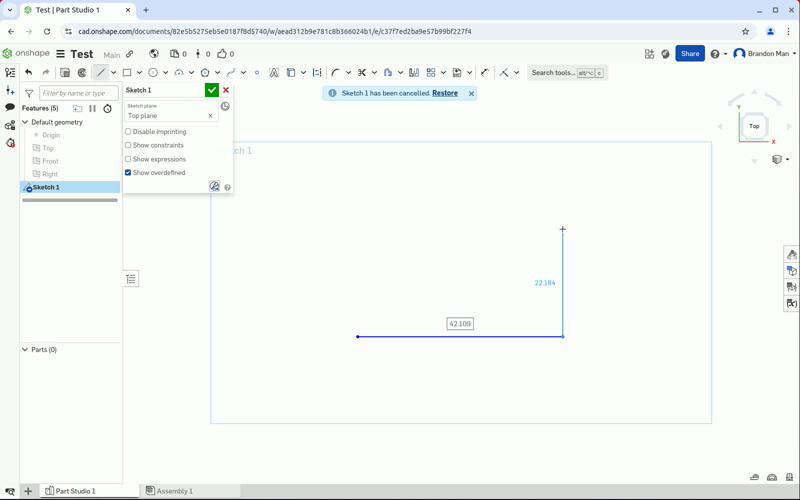
key_up(shift)
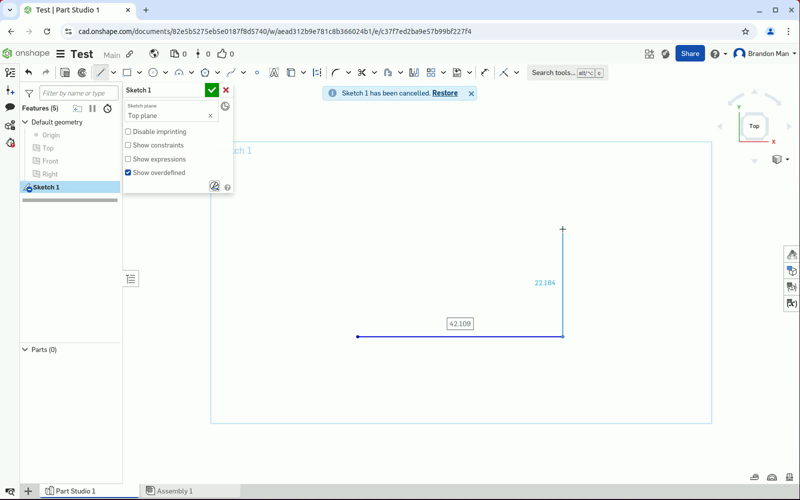
key_down(shift)
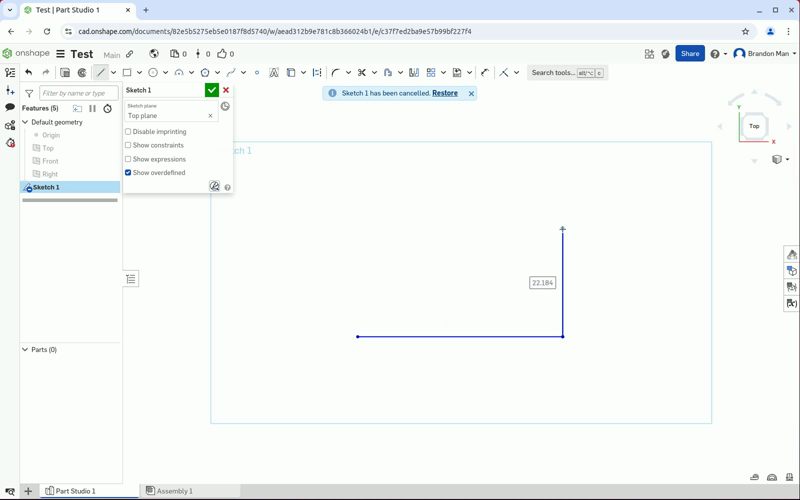
mouse_move(357, 228)
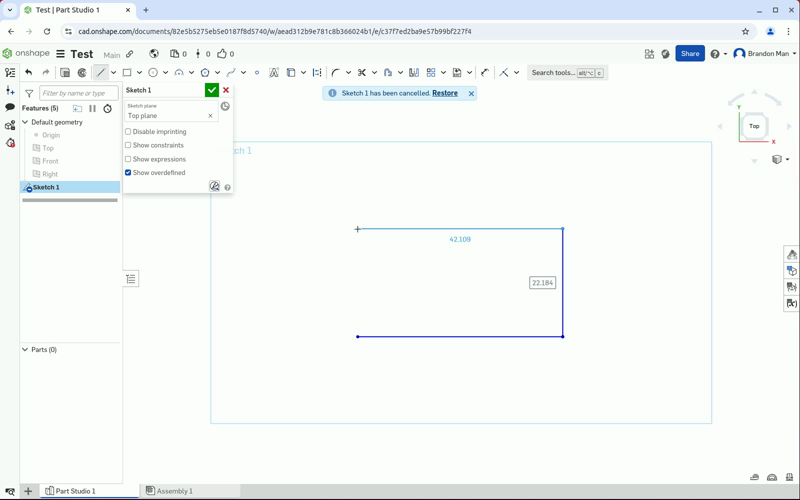
click(357, 228)
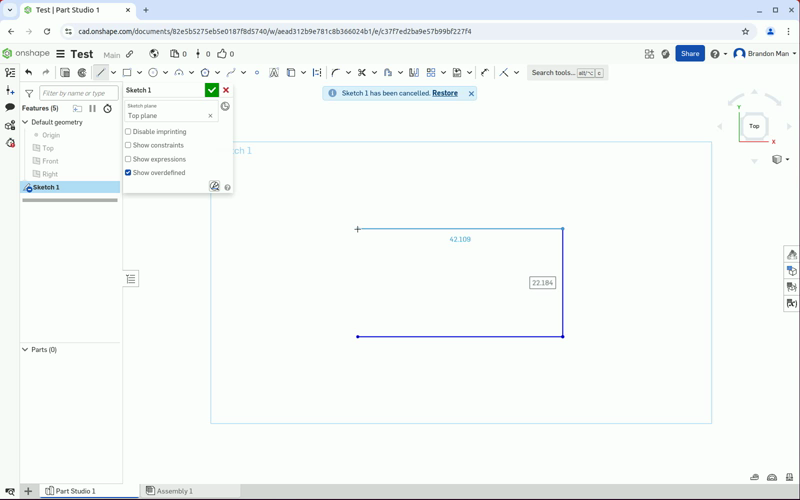
key_up(shift)
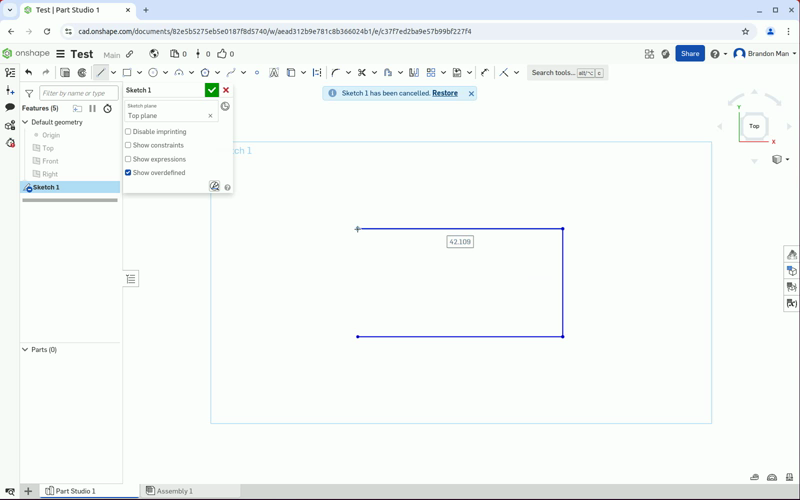
key_down(shift)
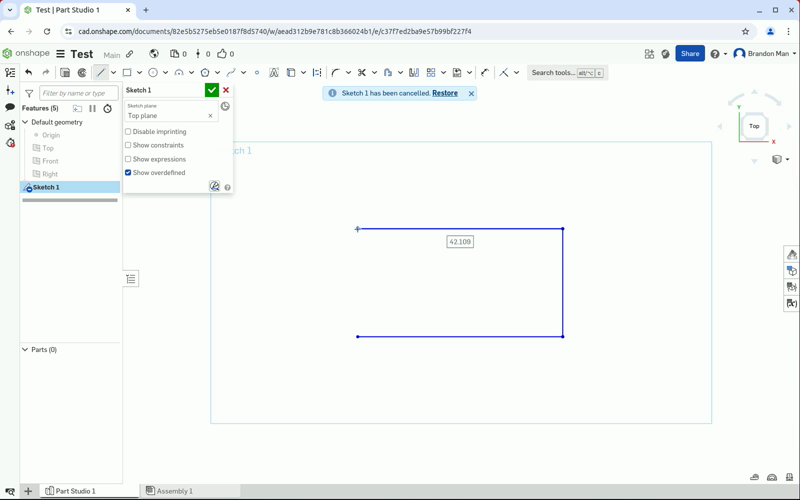
mouse_move(357, 336)
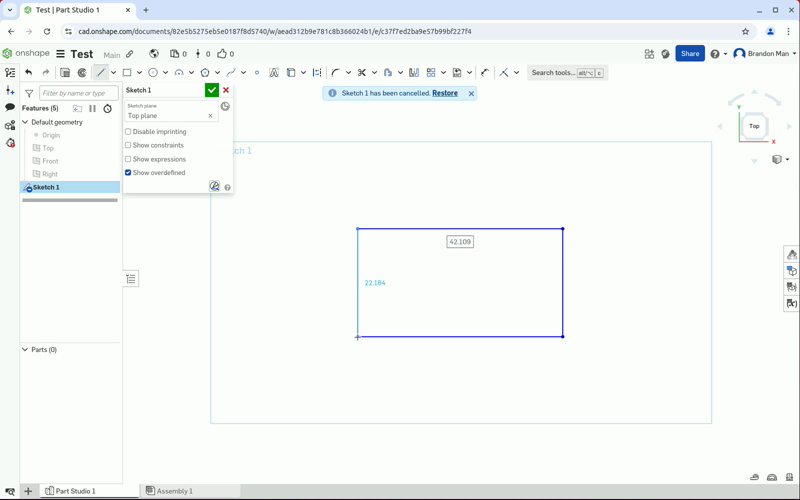
key_up(shift)
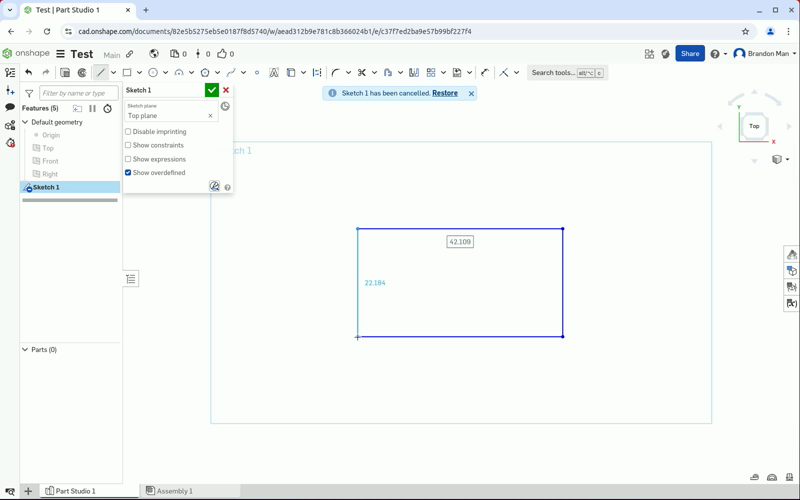
click(357, 336)
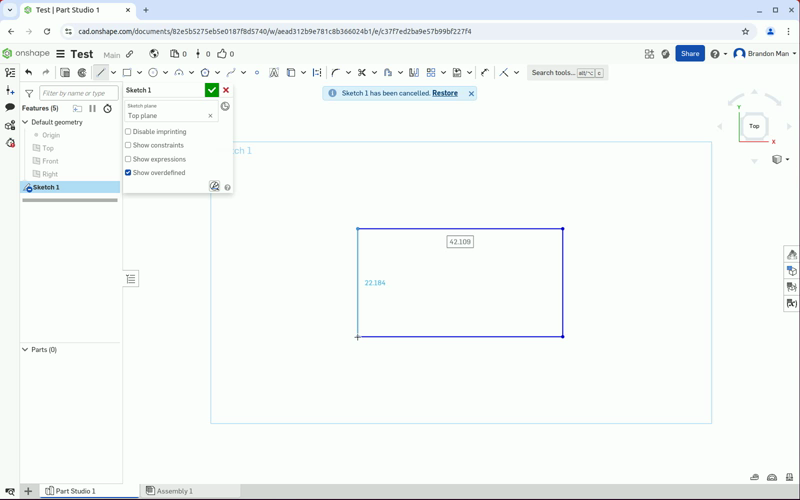
key(esc)
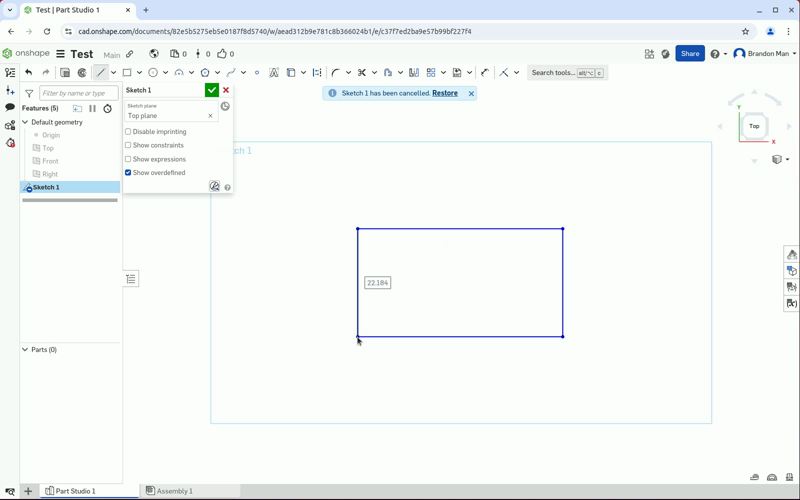
mouse_move(401, 280)
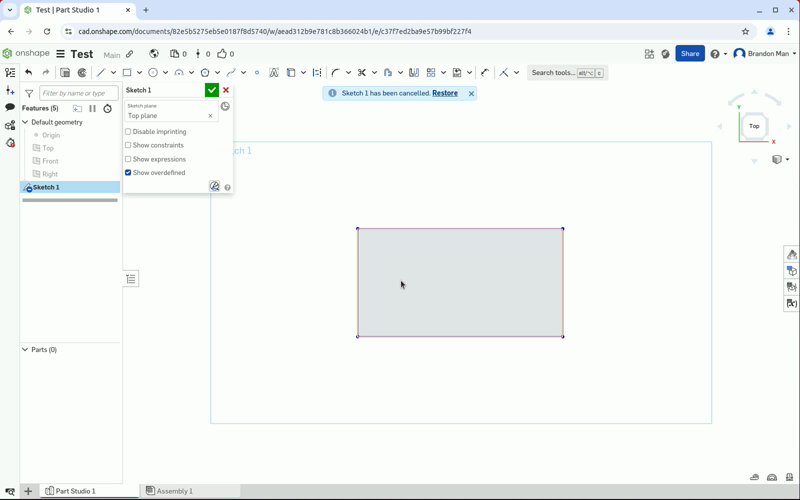
click(401, 280)
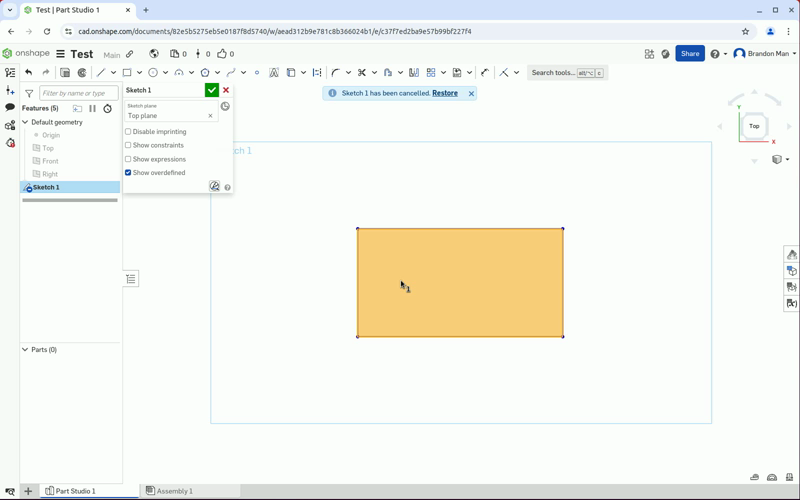
mouse_move(73, 352)
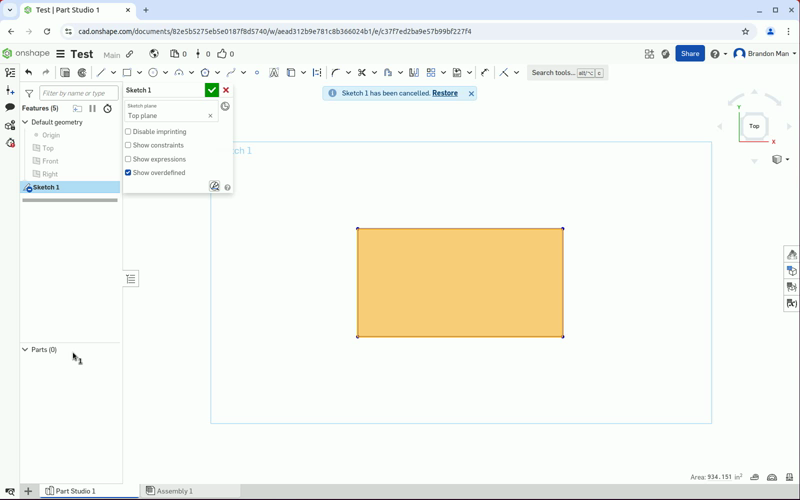
key(shift+y)
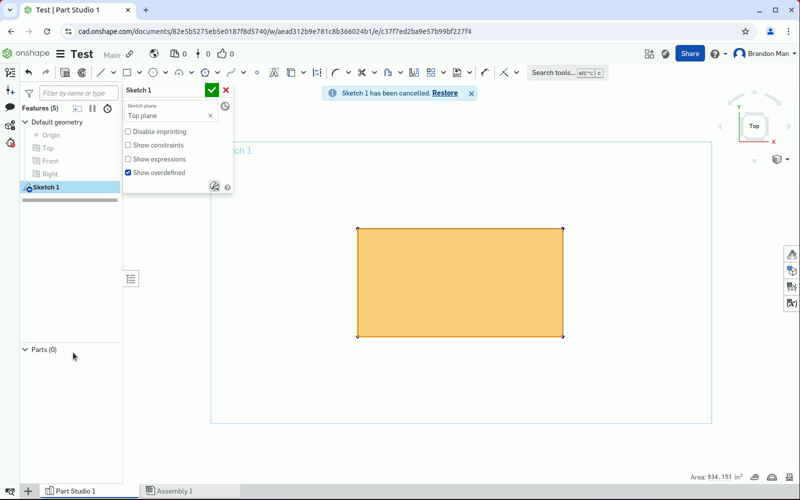
key(shift+e)
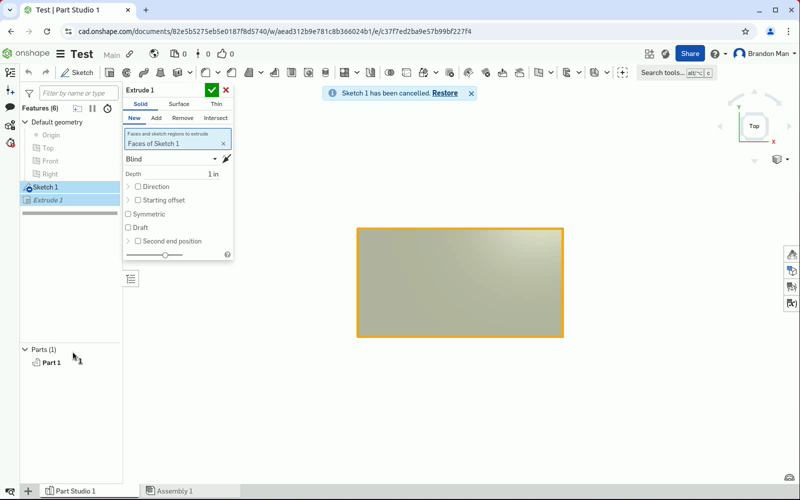
mouse_move(143, 106)
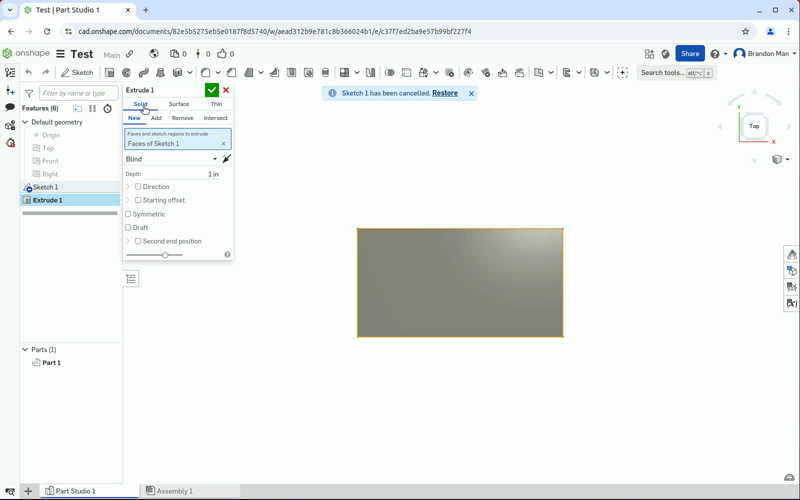
click(143, 106)
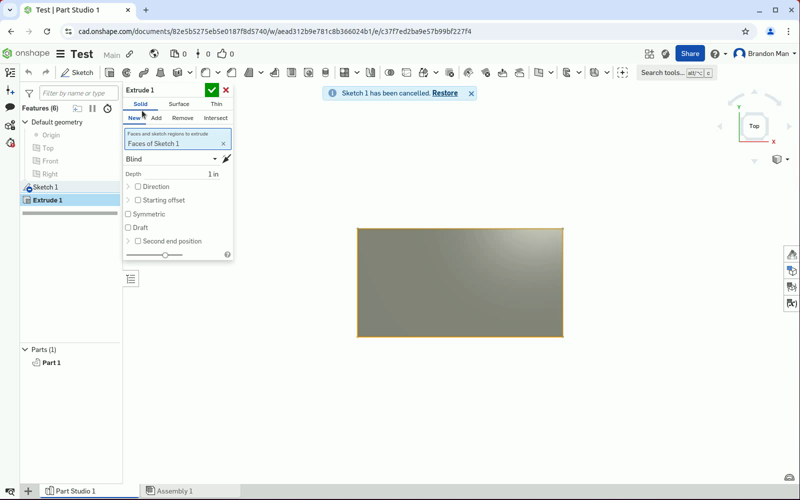
mouse_move(137, 120)
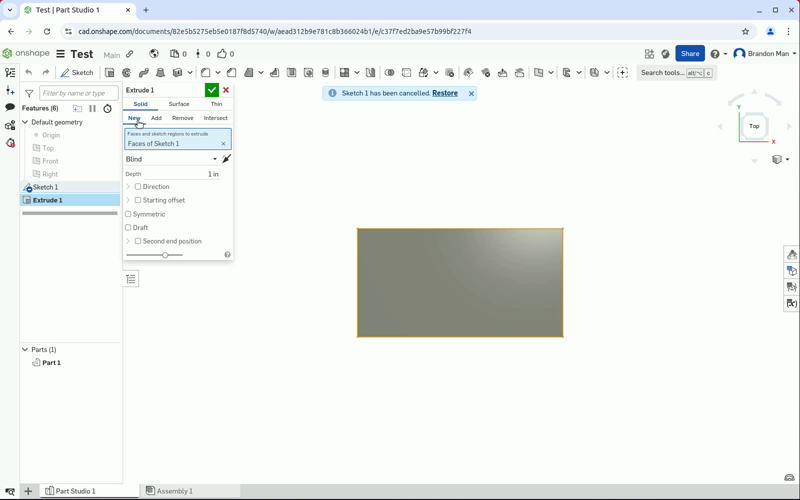
click(137, 120)
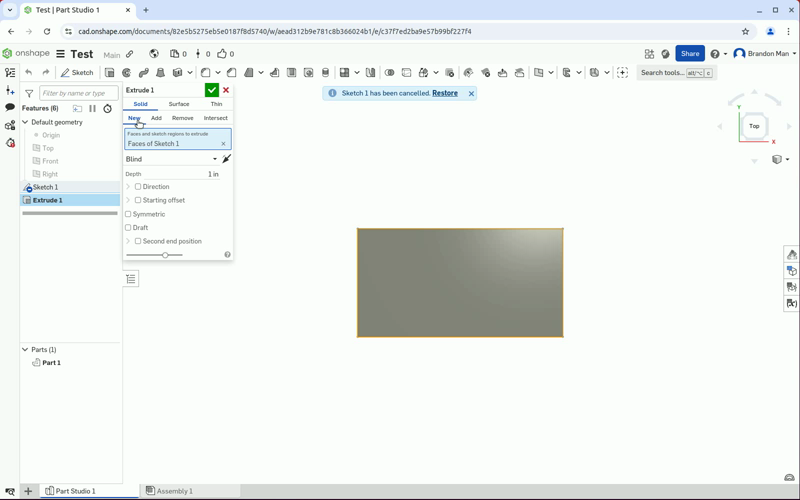
key(tab, 4)
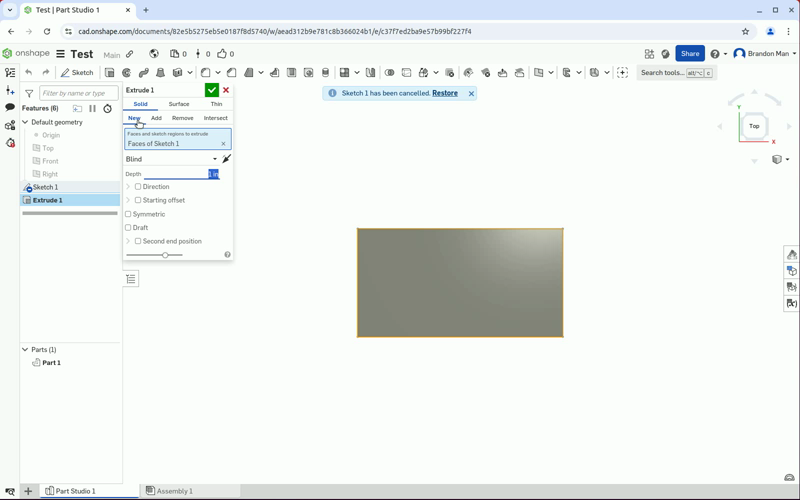
text(0.722)
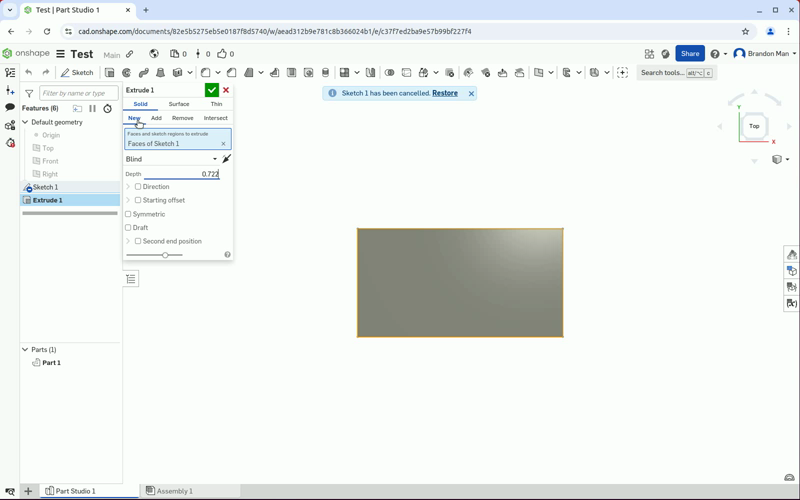
key(enter)
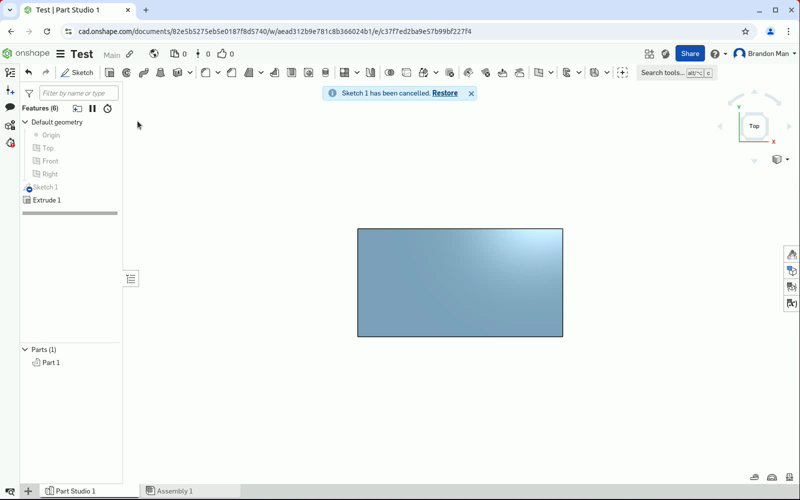
key(shift+h)
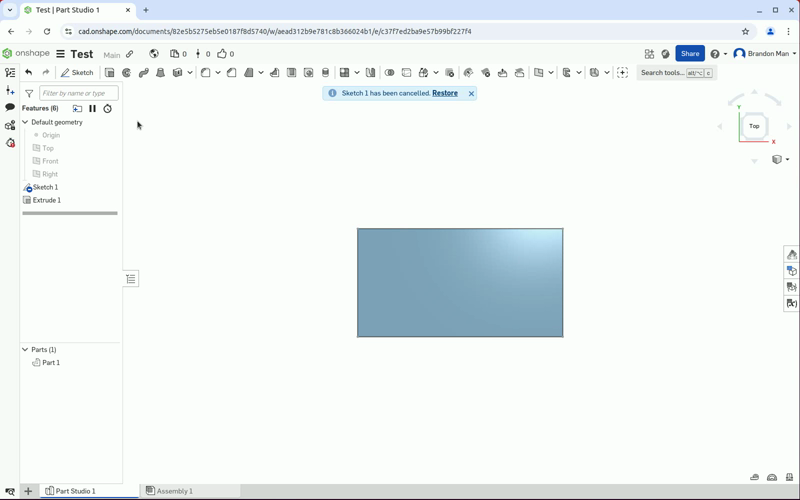
key(shift+h)
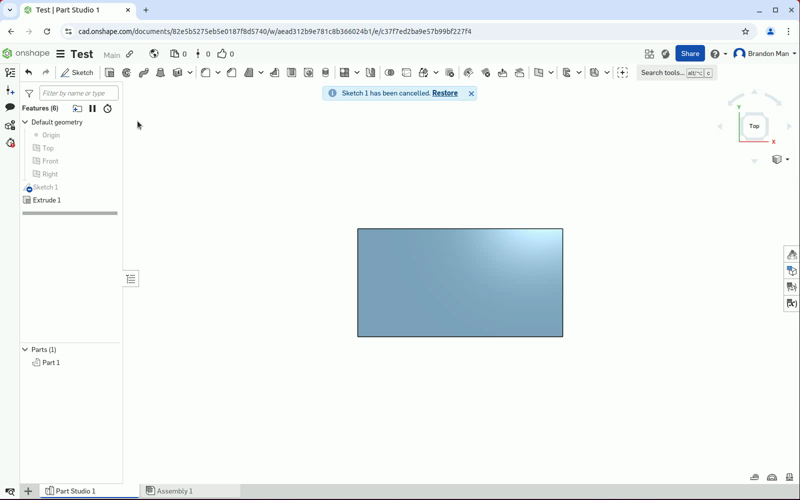
mouse_move(73, 189)
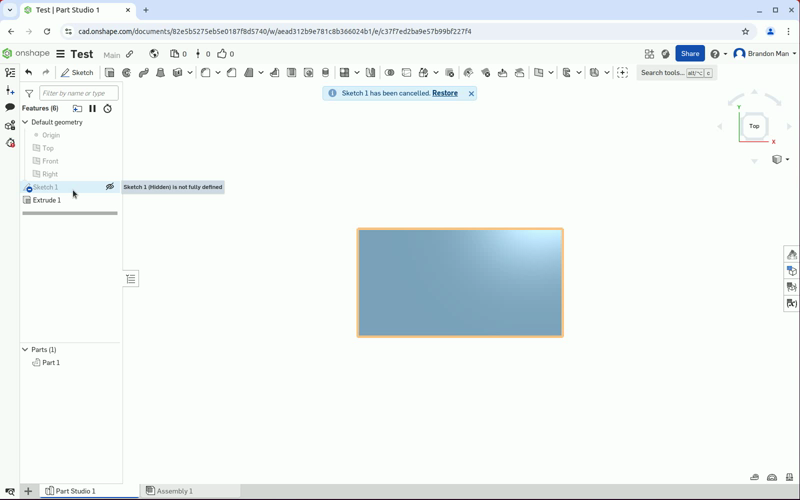
click(73, 189)
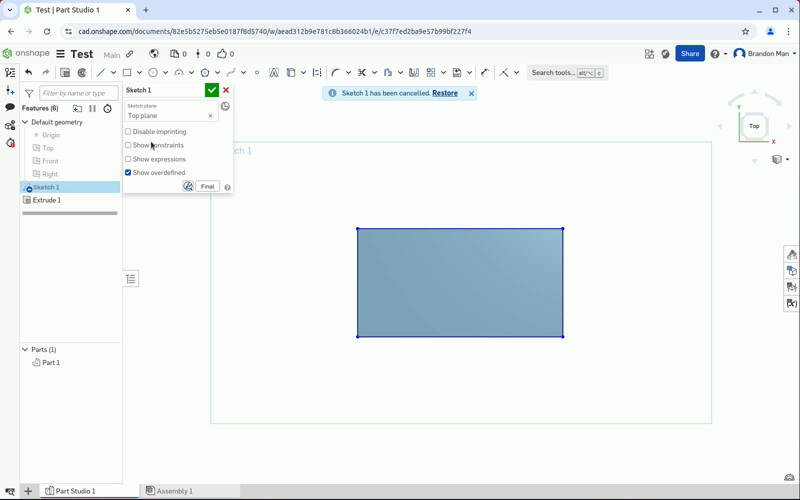
mouse_move(229, 92)
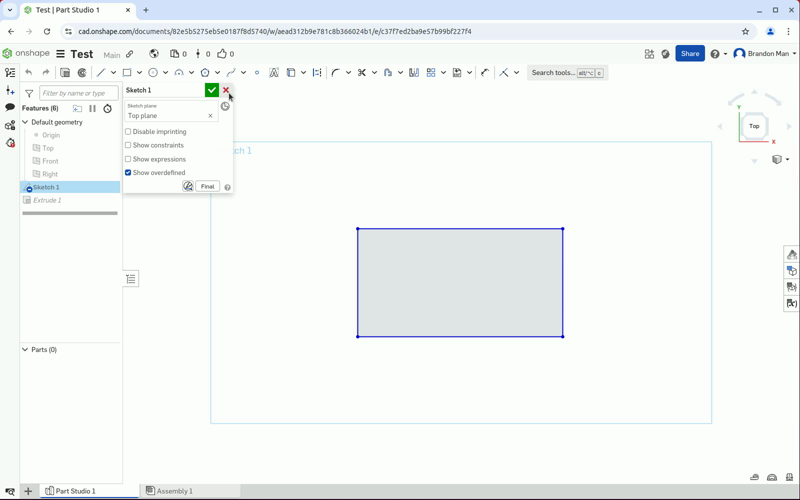
click(229, 92)
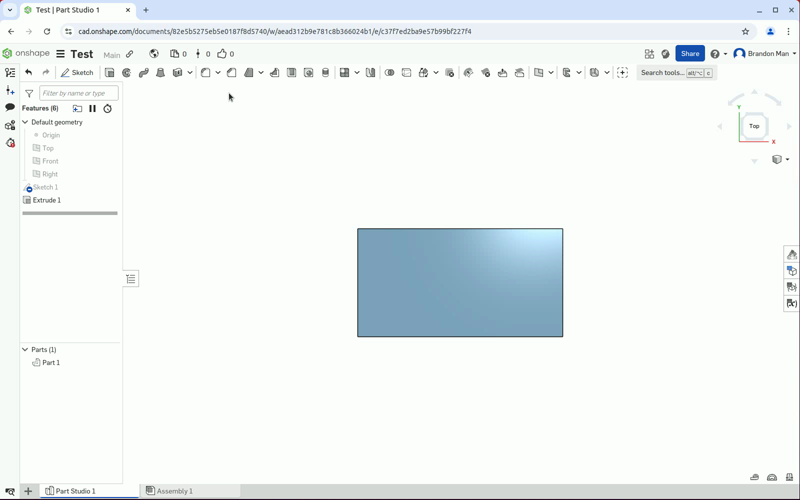
mouse_move(541, 75)
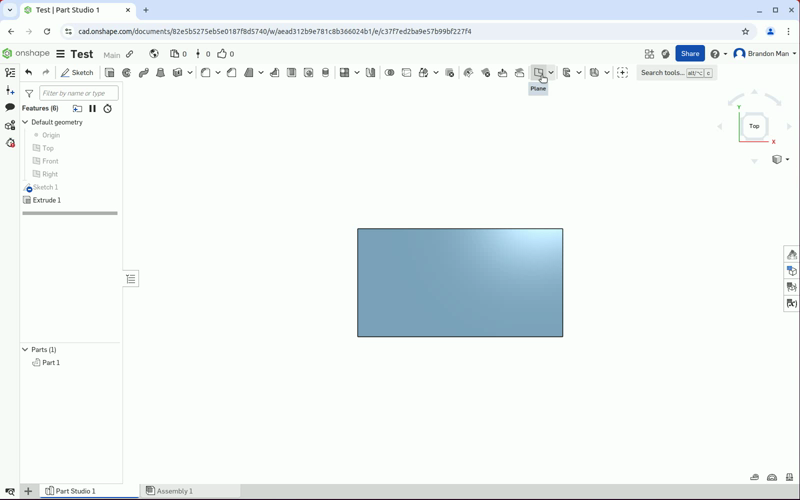
click(541, 75)
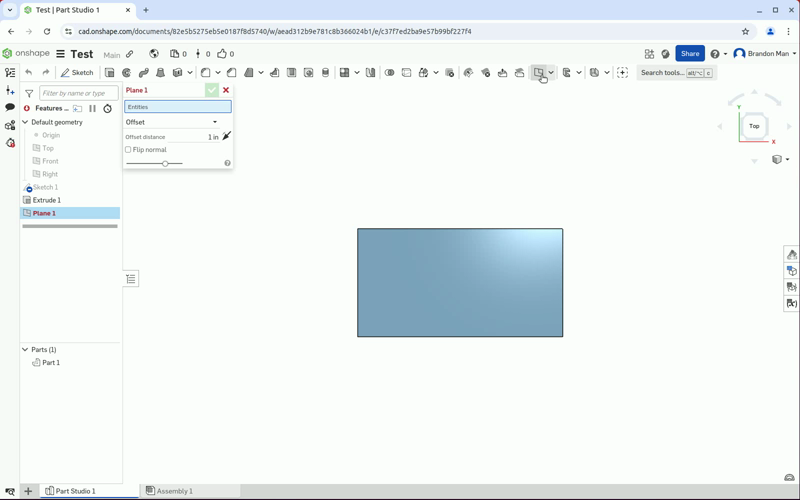
mouse_move(73, 150)
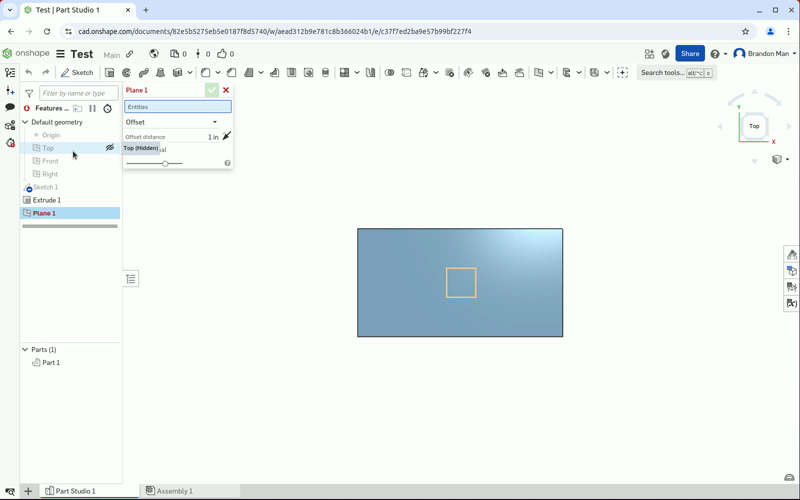
click(73, 150)
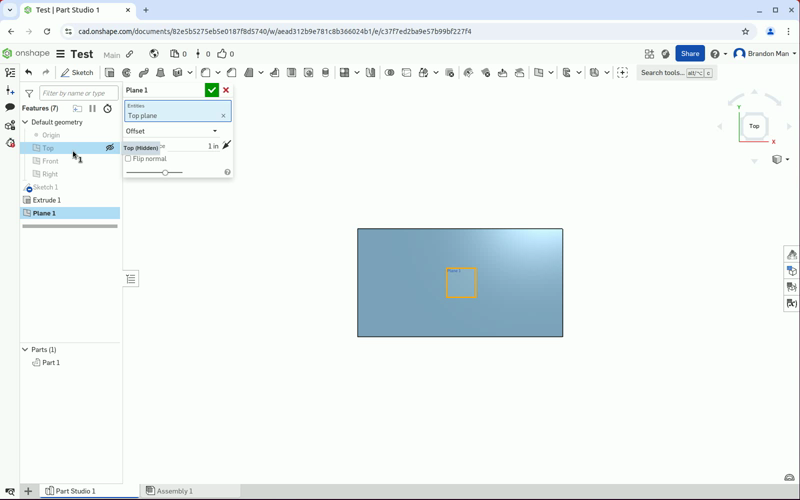
key(tab, 2)
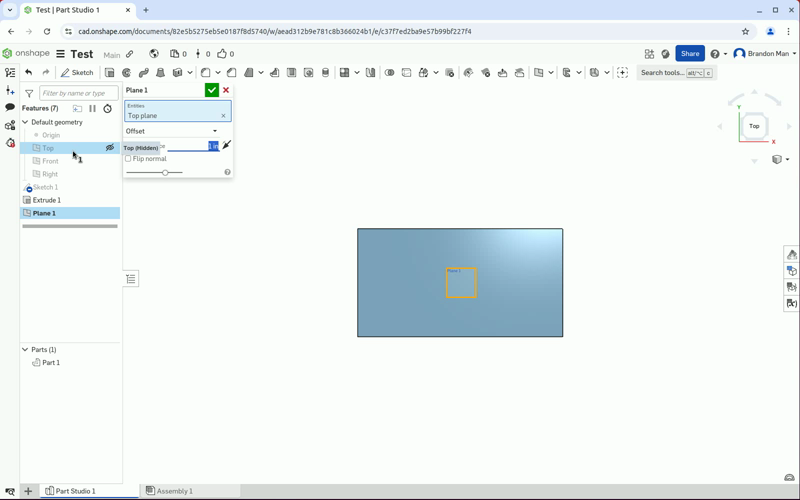
text(0.709)
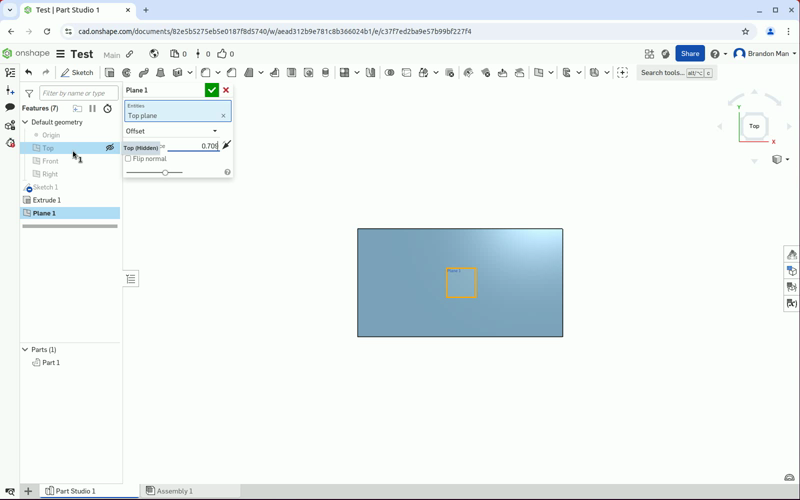
key(enter, 2)
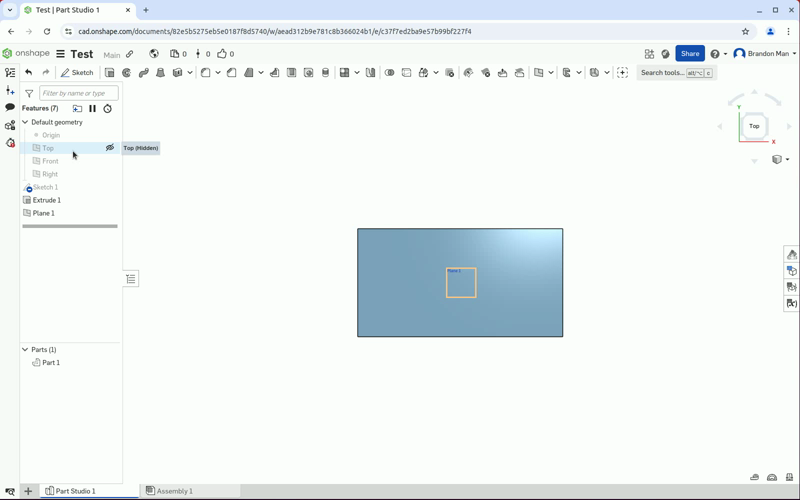
key(shift+s)
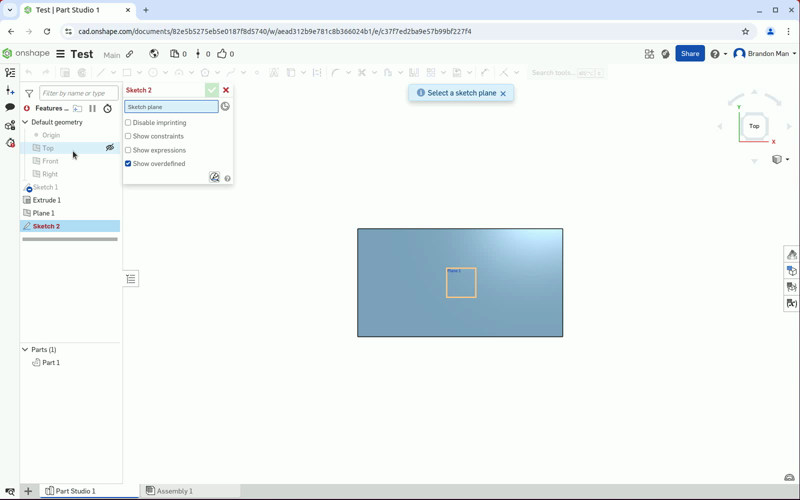
mouse_move(73, 215)
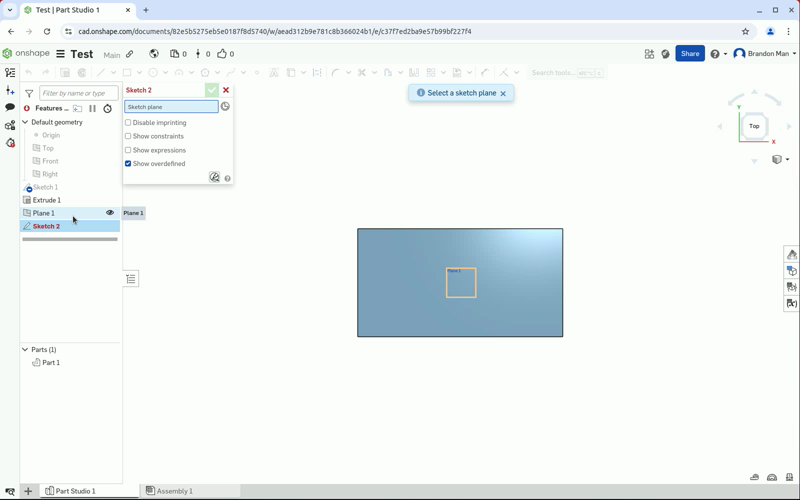
click(73, 215)
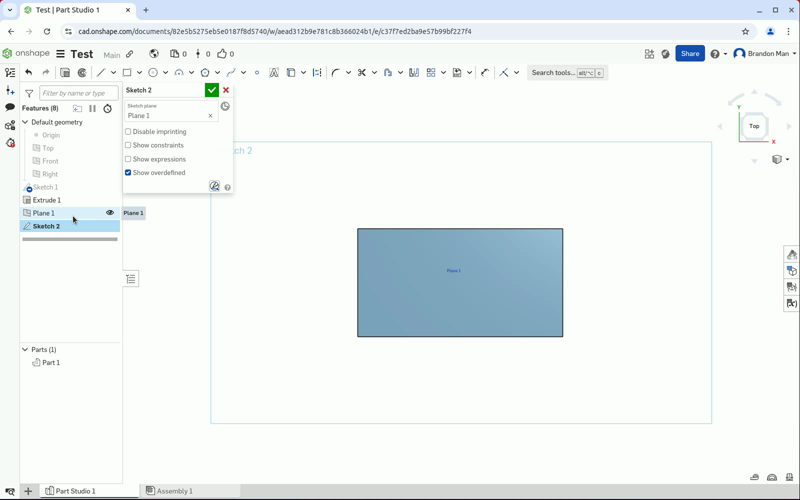
mouse_move(73, 352)
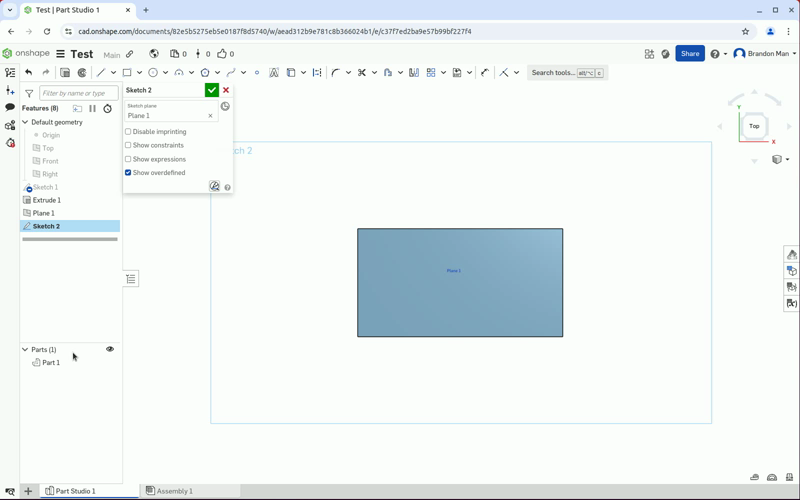
key(y)
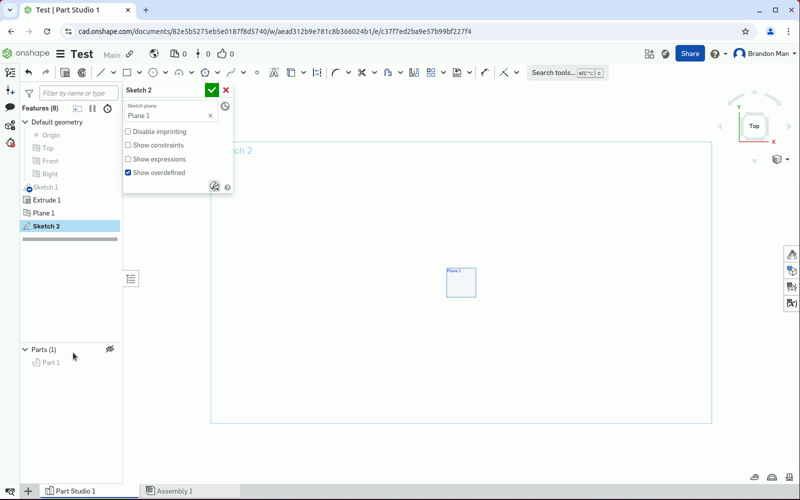
key(l)
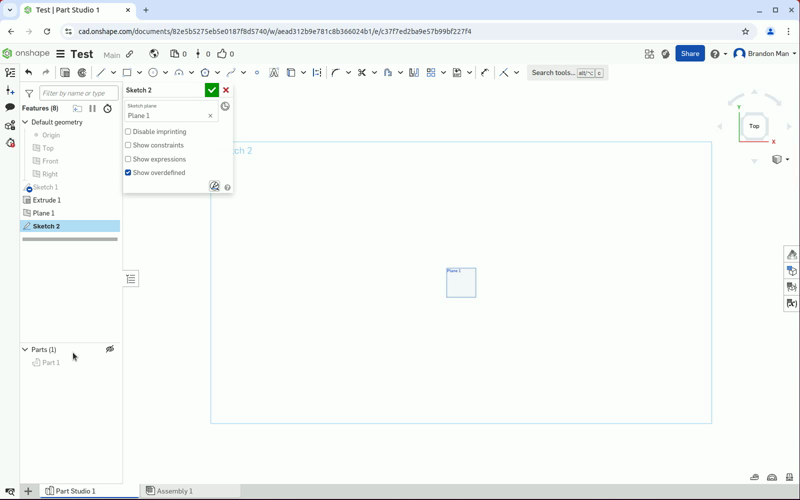
key_down(shift)
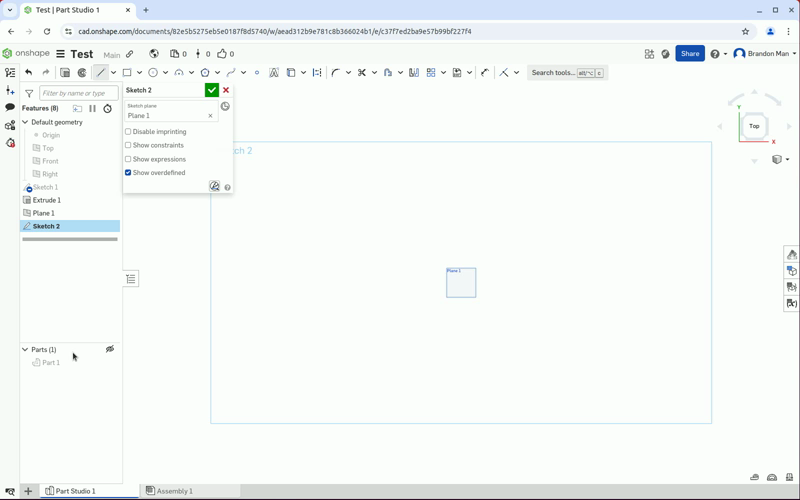
mouse_move(362, 301)
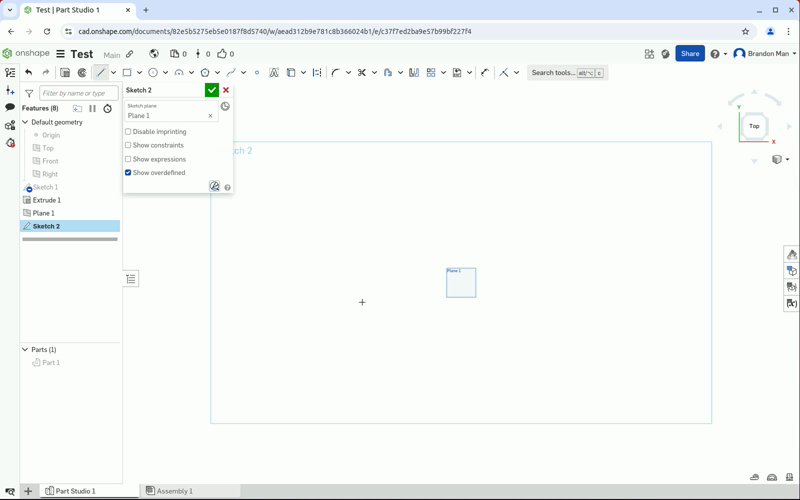
click(362, 301)
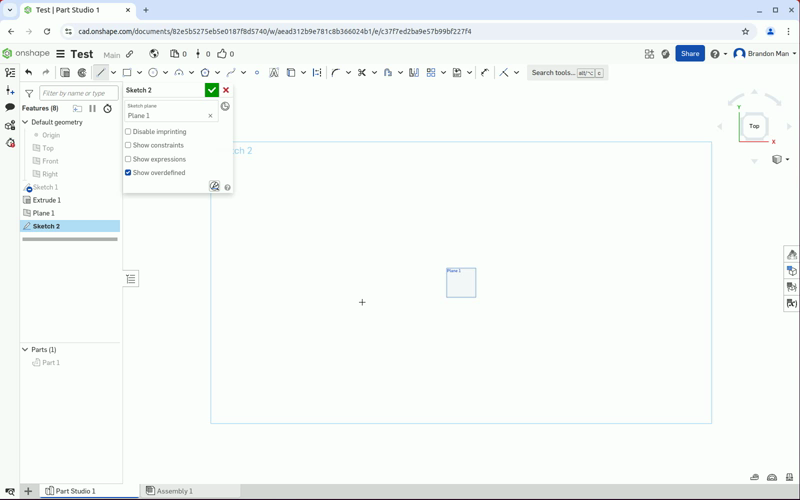
key_up(shift)
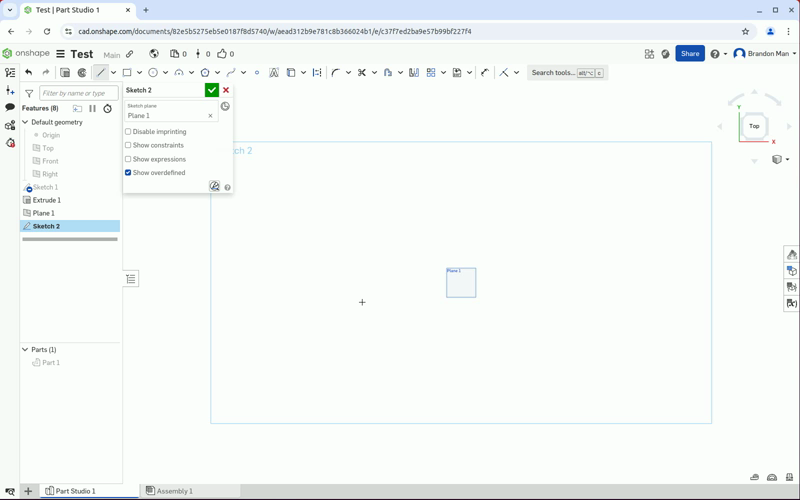
key_down(shift)
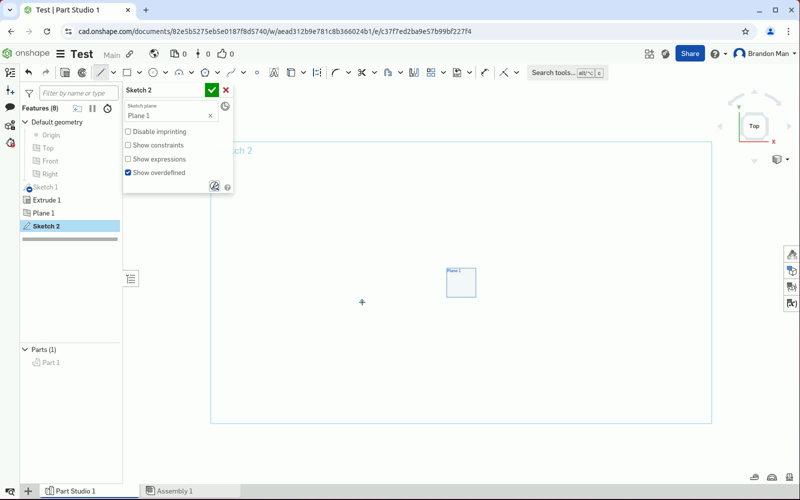
mouse_move(392, 301)
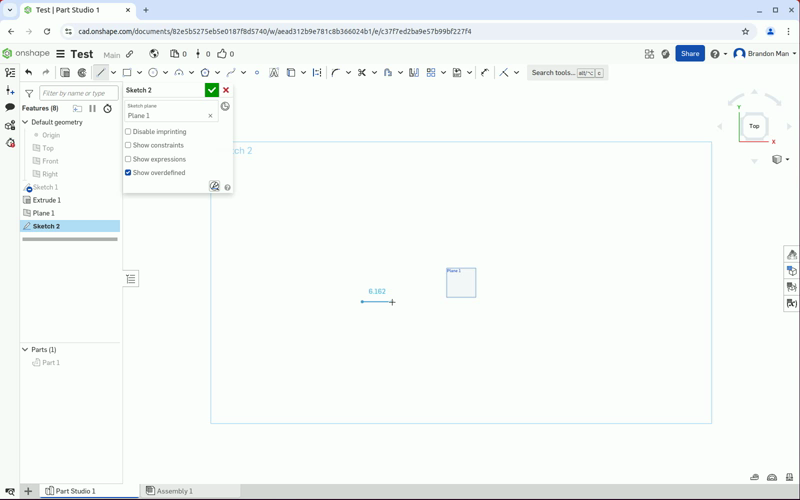
mouse_move(370, 301)
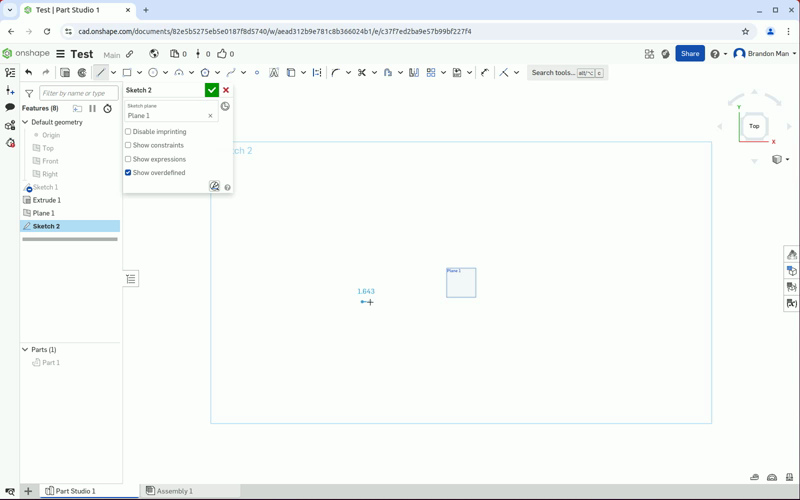
click(370, 301)
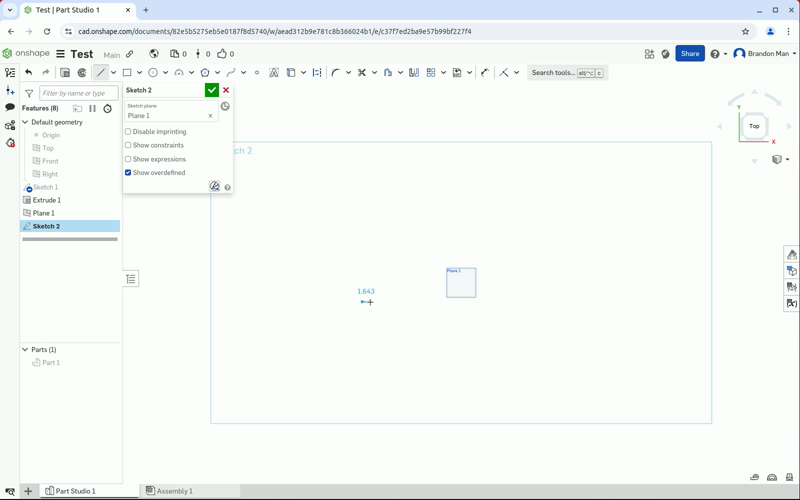
key_up(shift)
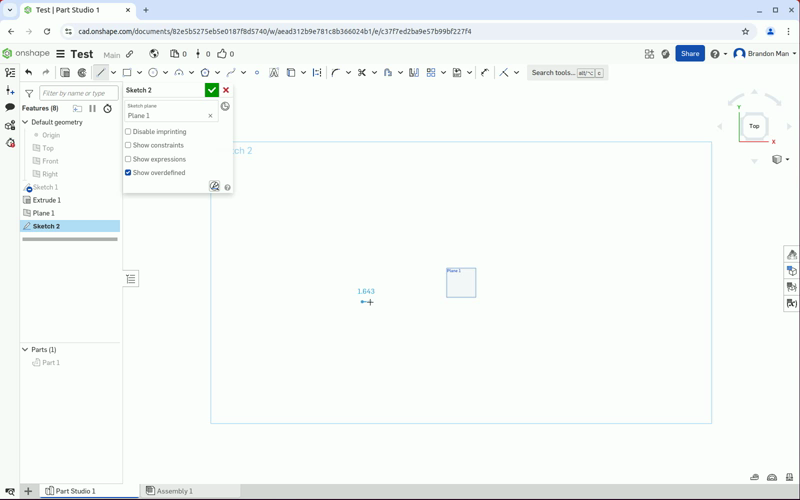
key_down(shift)
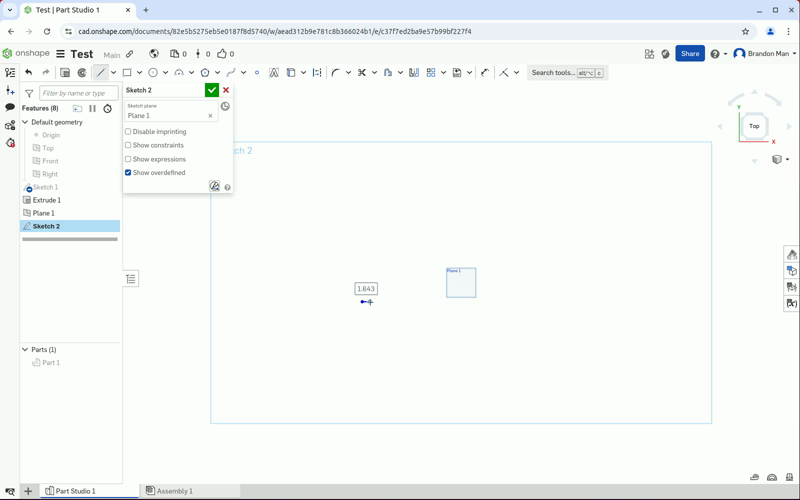
mouse_move(400, 301)
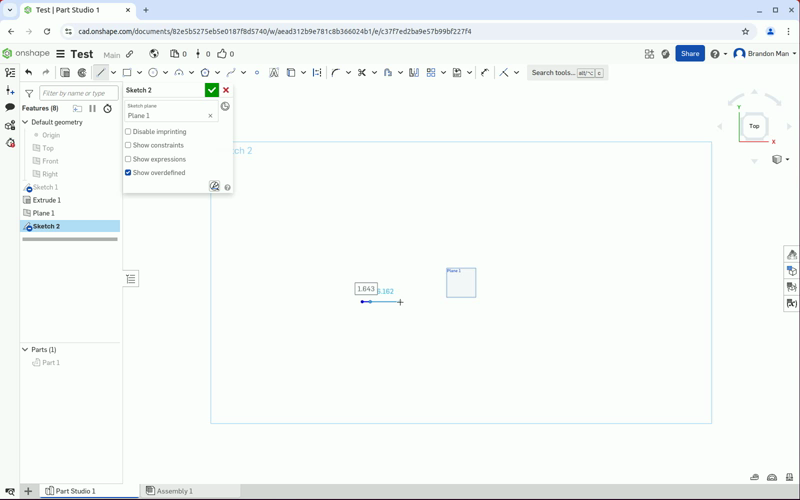
mouse_move(370, 250)
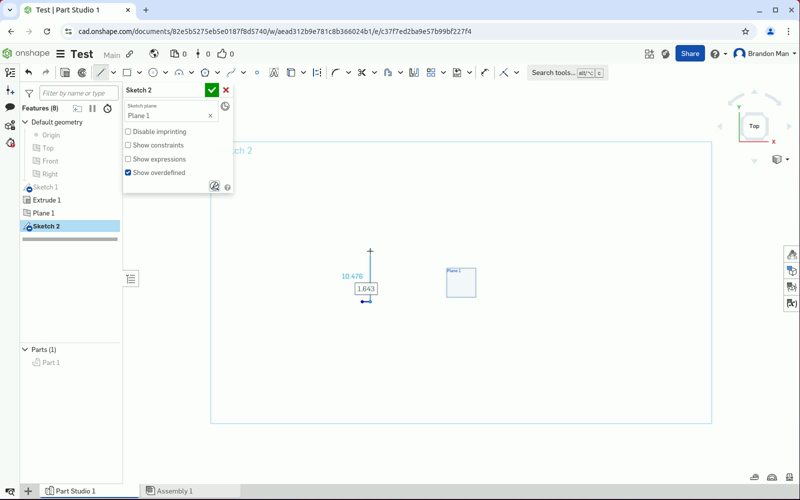
click(370, 250)
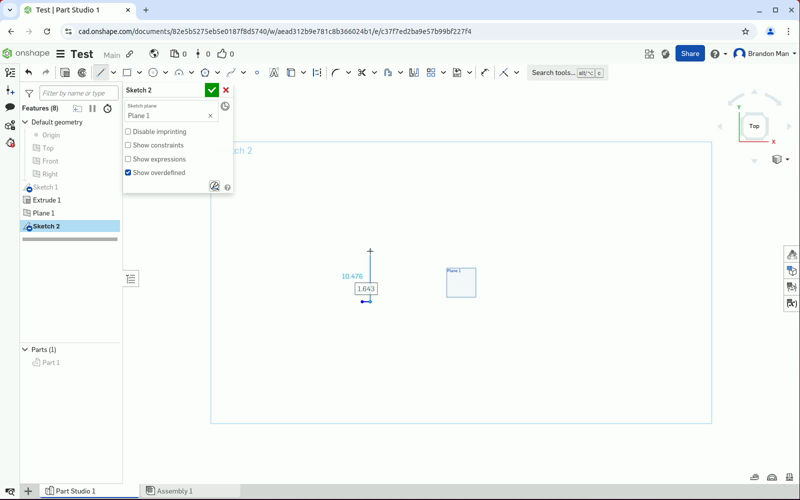
key_up(shift)
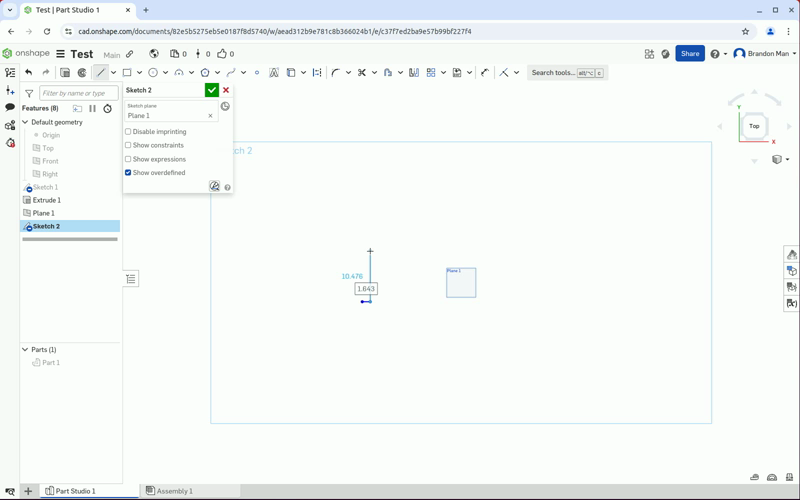
key_down(shift)
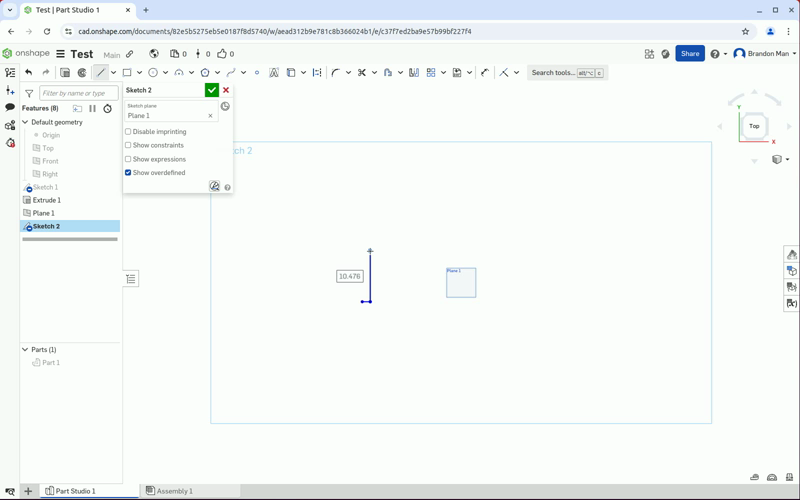
mouse_move(400, 250)
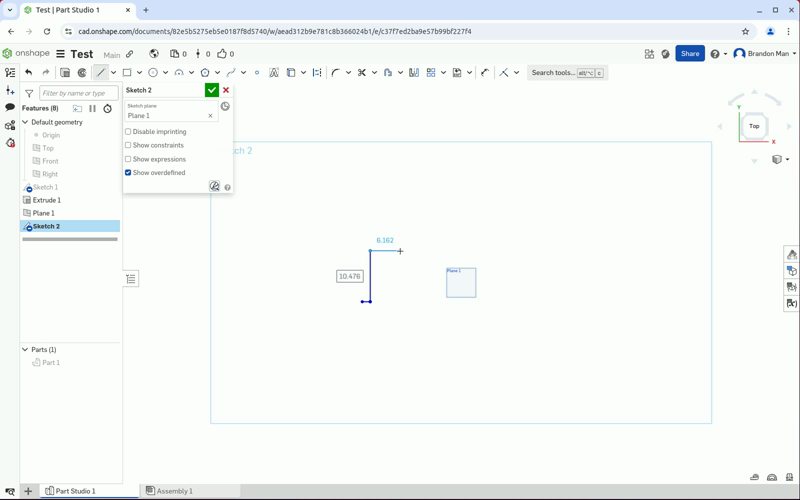
mouse_move(362, 250)
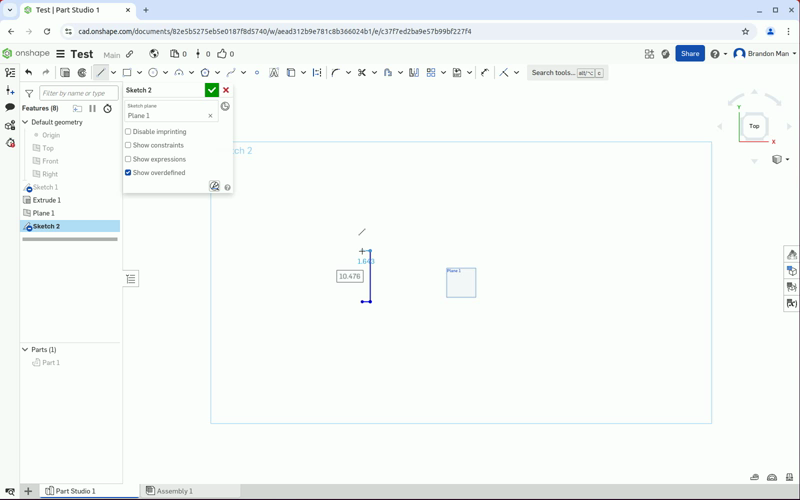
click(362, 250)
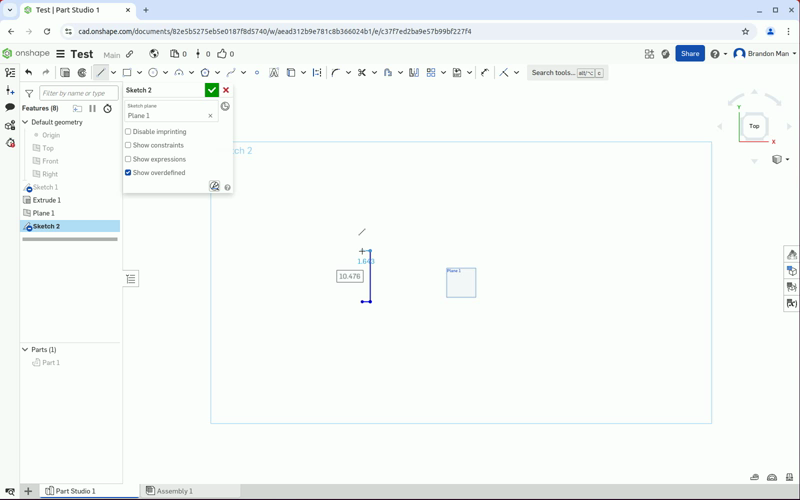
key_up(shift)
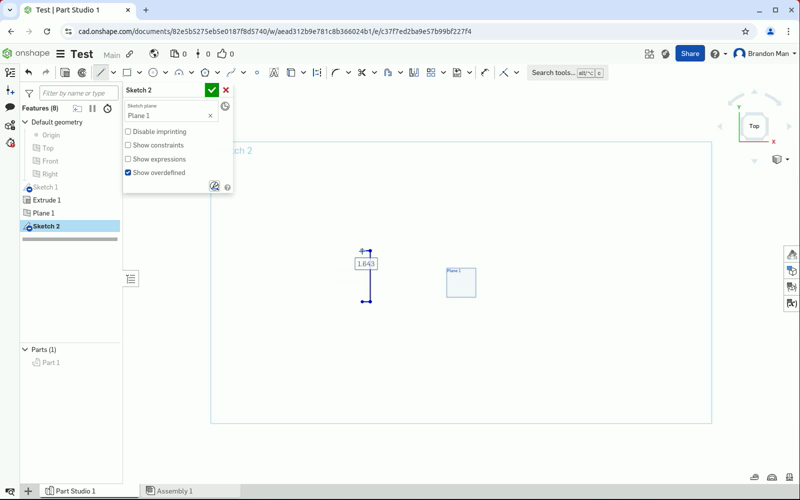
mouse_move(392, 250)
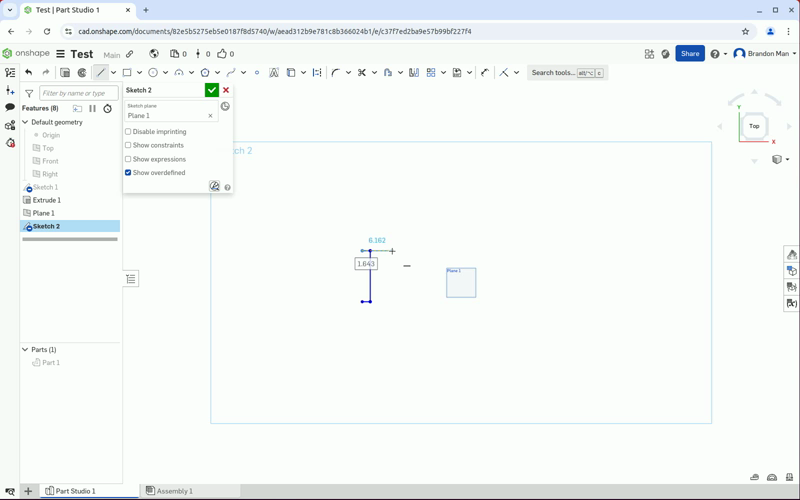
key_down(shift)
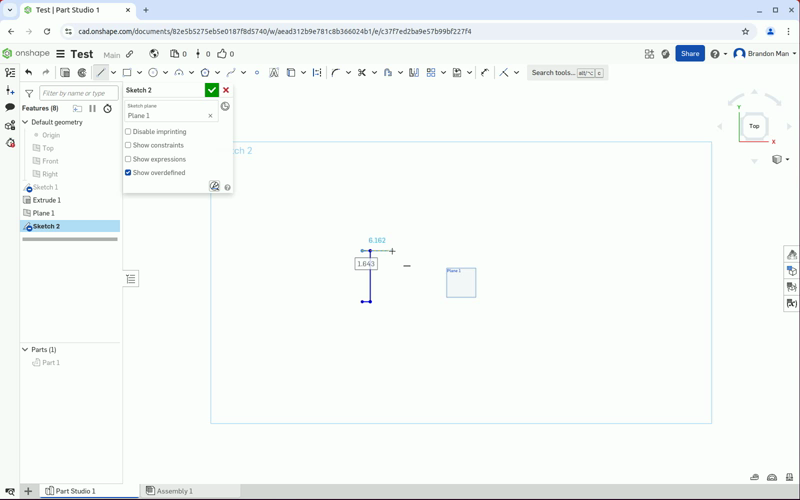
mouse_move(362, 301)
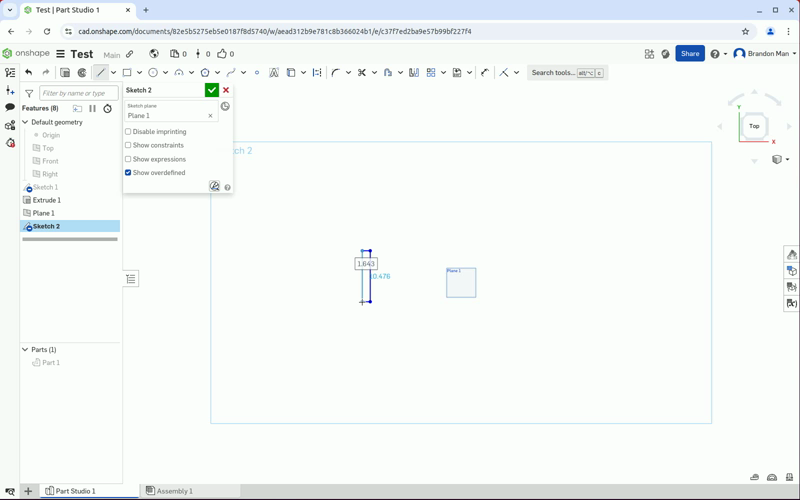
key_up(shift)
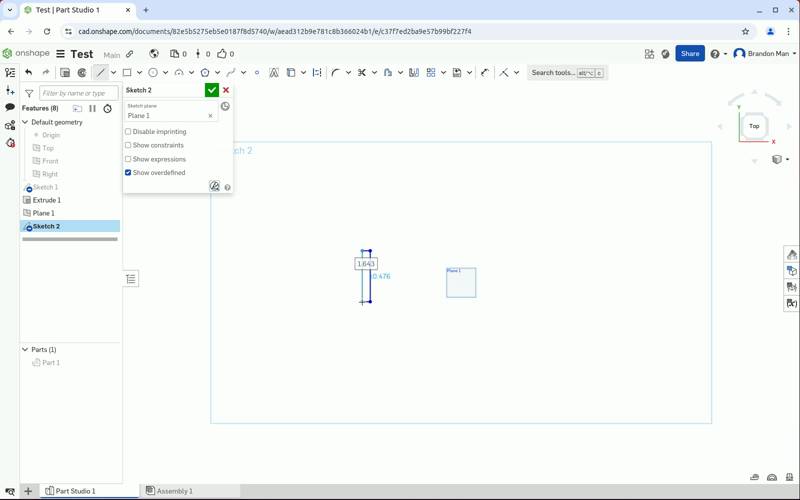
click(362, 301)
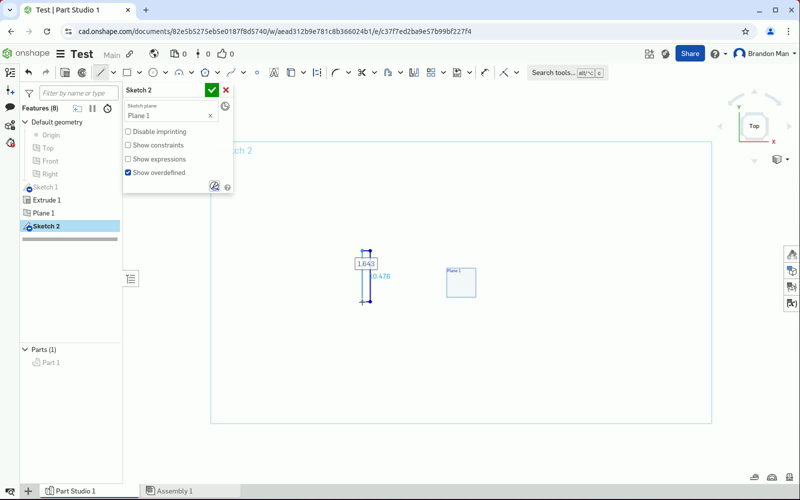
key(esc)
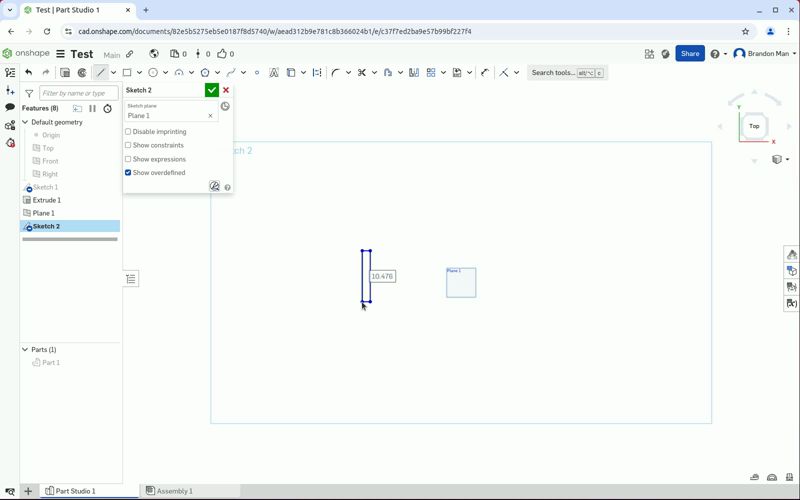
mouse_move(363, 269)
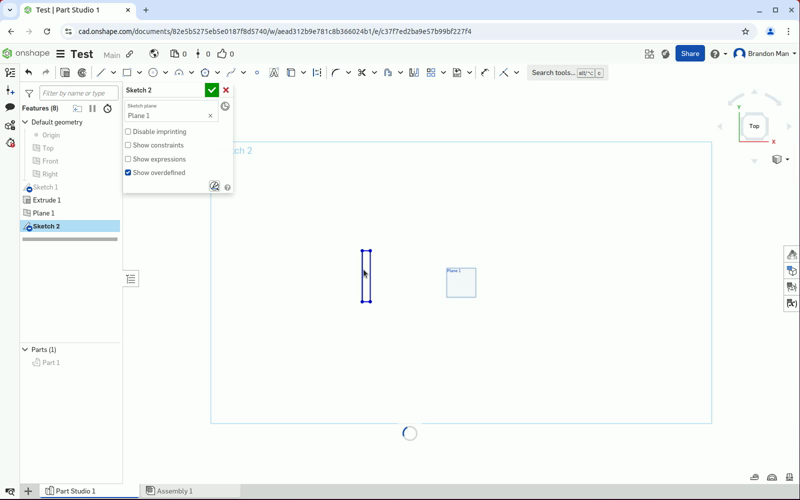
scroll(6)
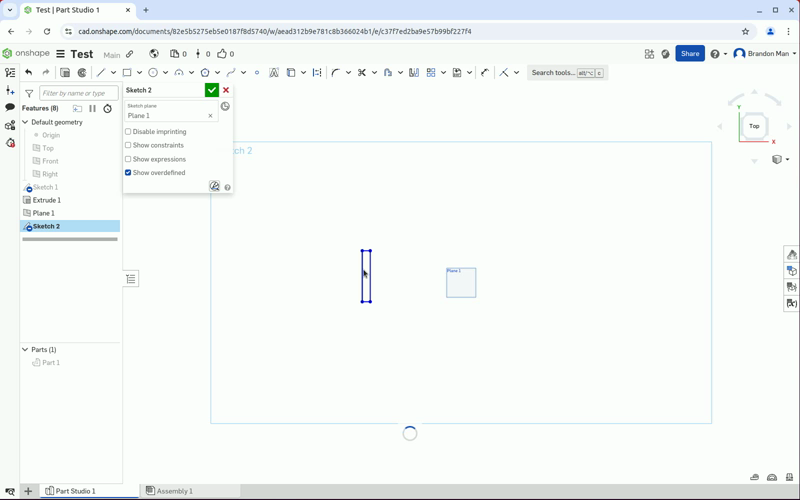
scroll(6)
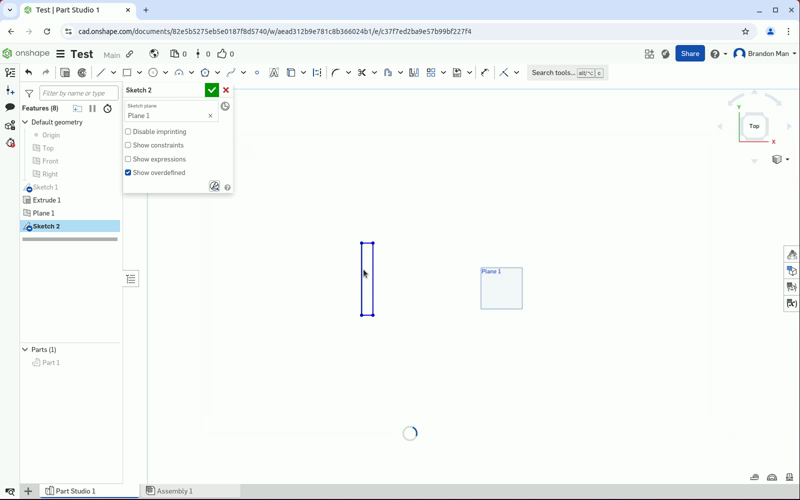
scroll(6)
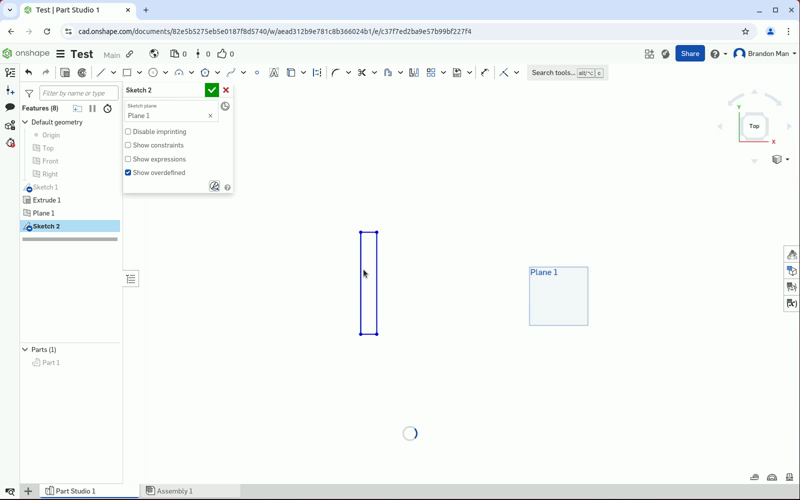
scroll(6)
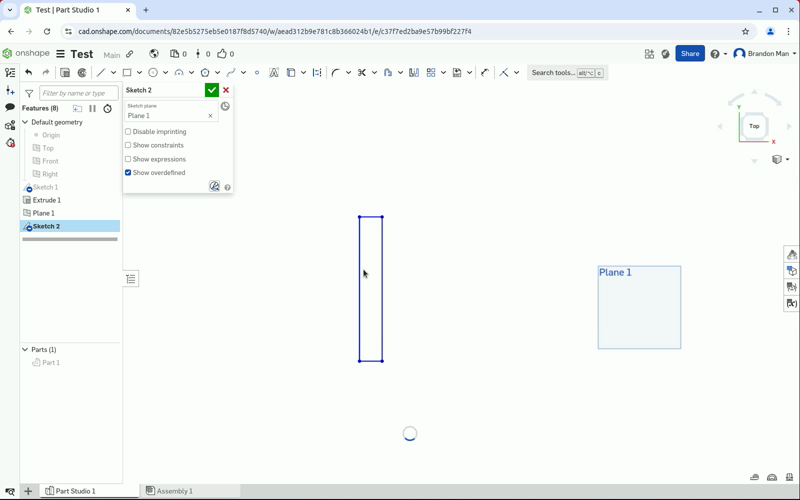
scroll(6)
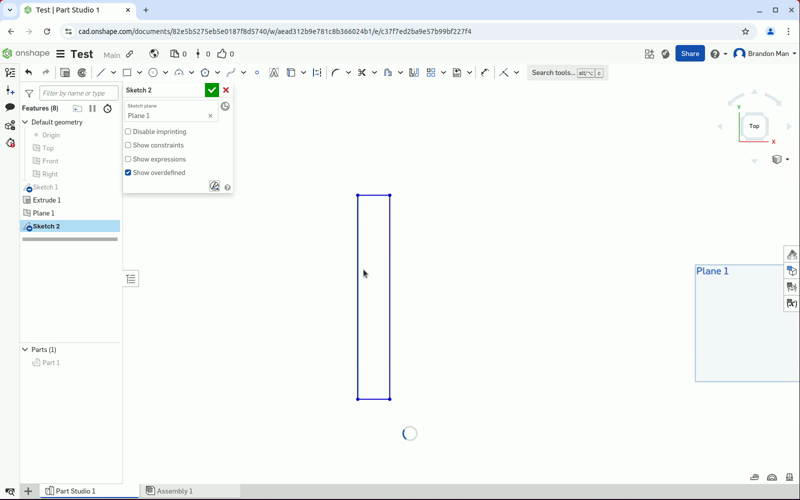
scroll(6)
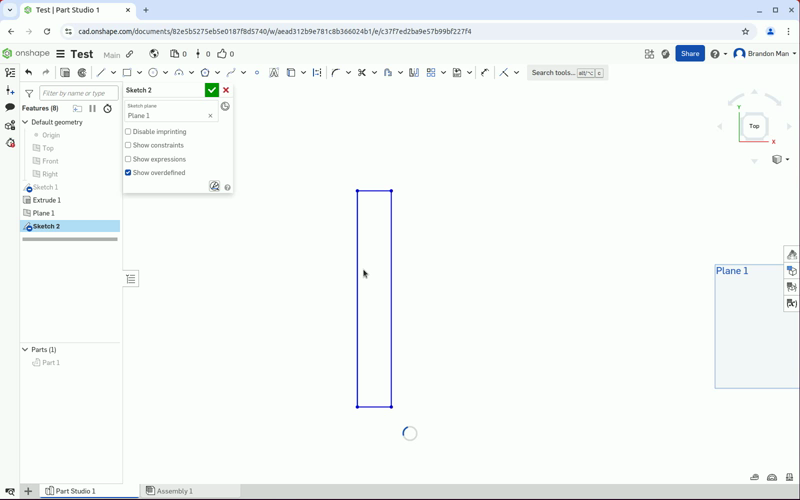
scroll(6)
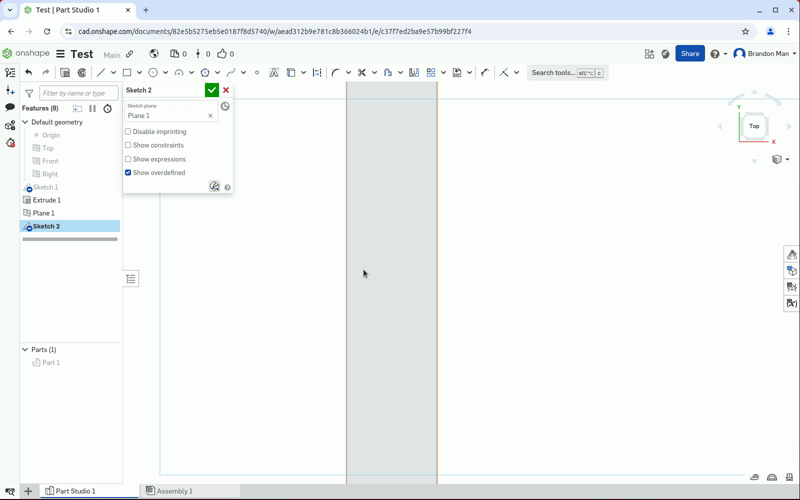
click(363, 269)
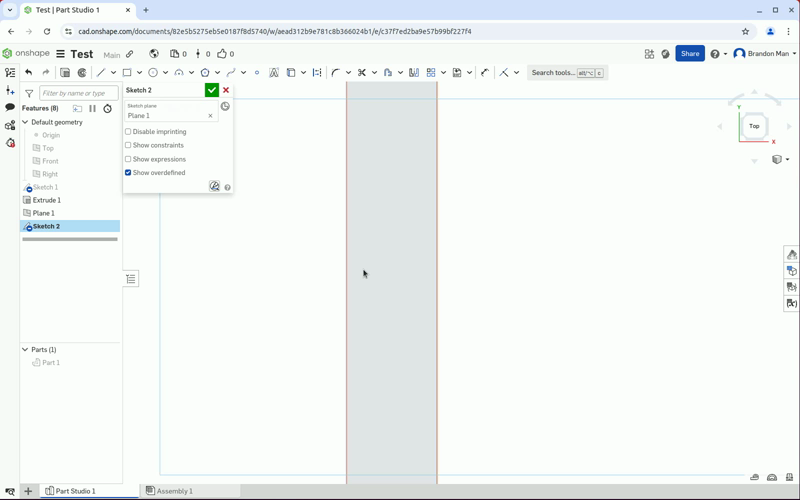
scroll(-6)
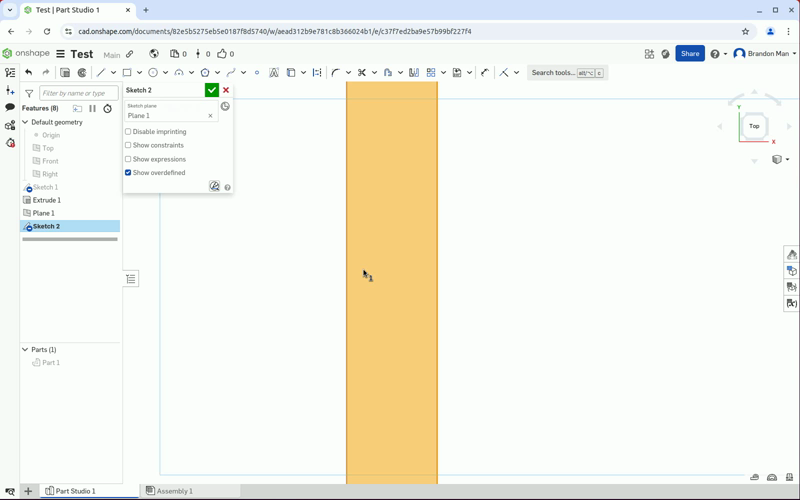
scroll(-6)
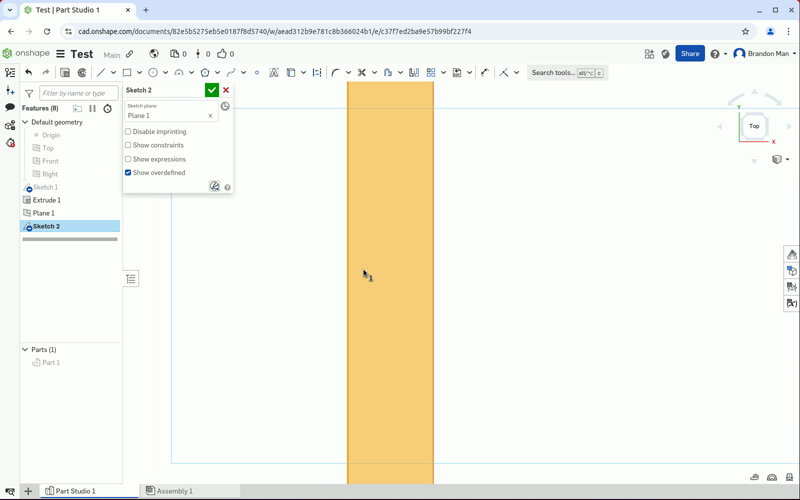
scroll(-6)
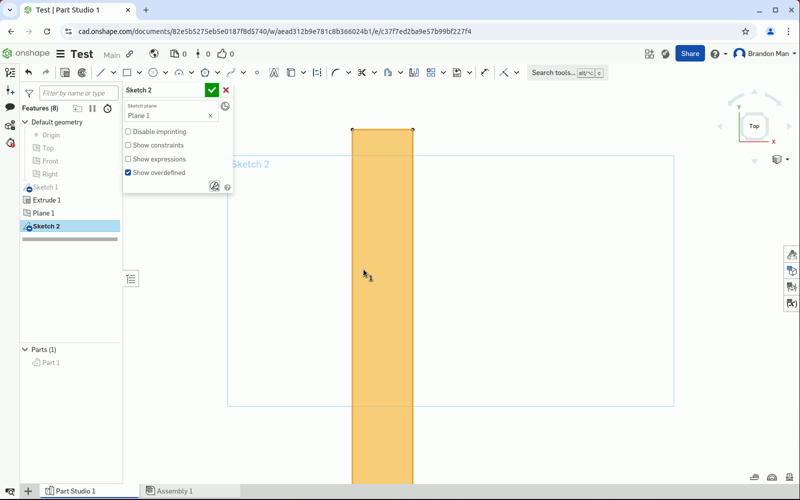
scroll(-6)
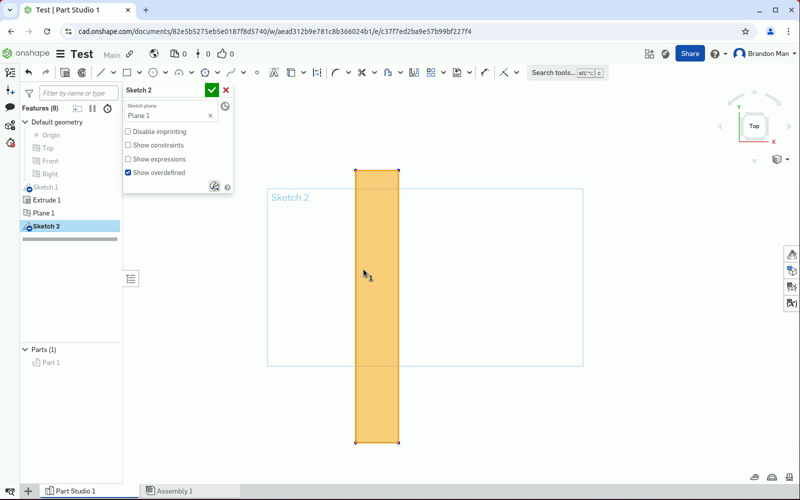
scroll(-6)
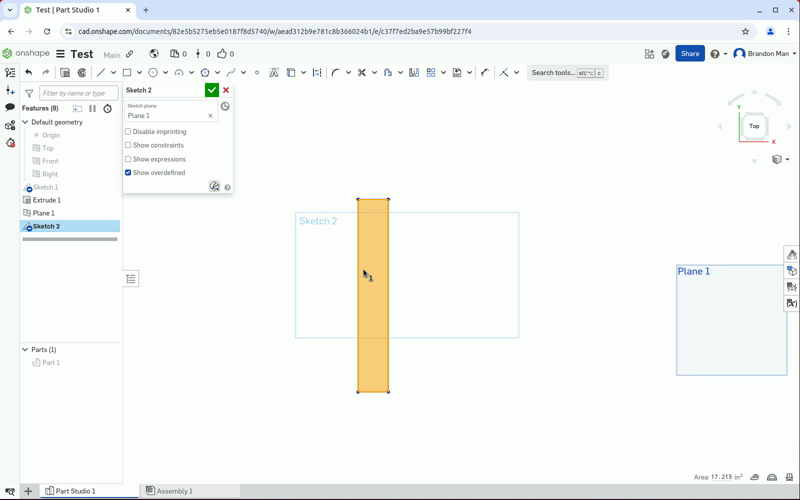
scroll(-6)
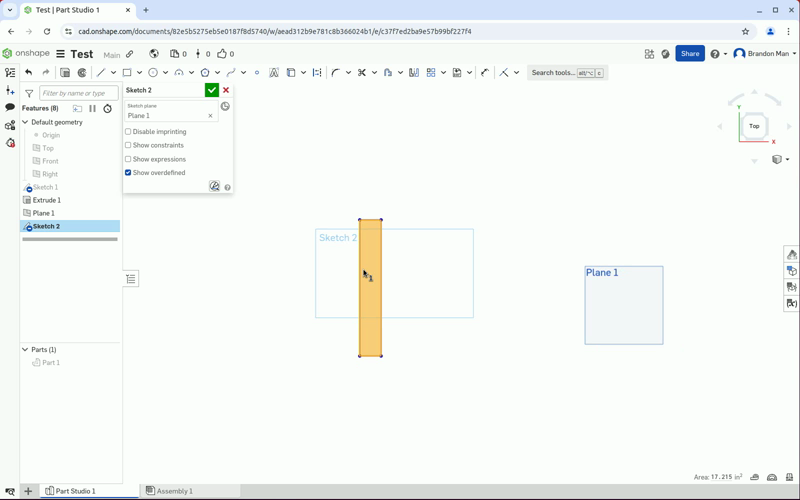
scroll(-6)
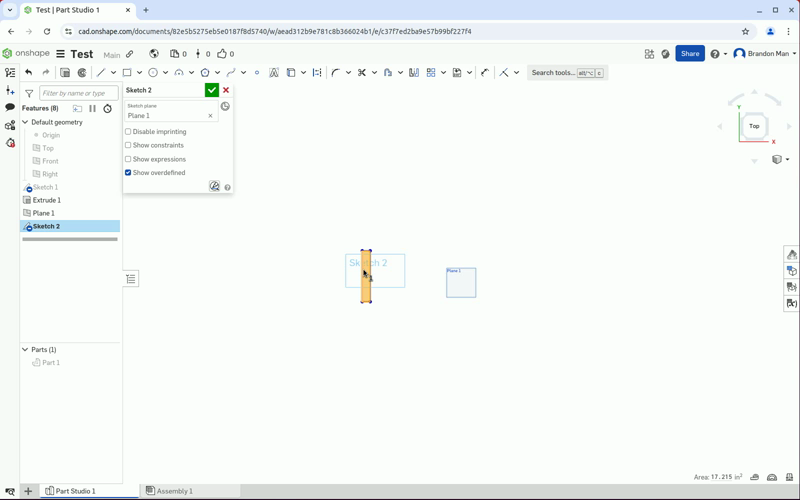
mouse_move(73, 352)
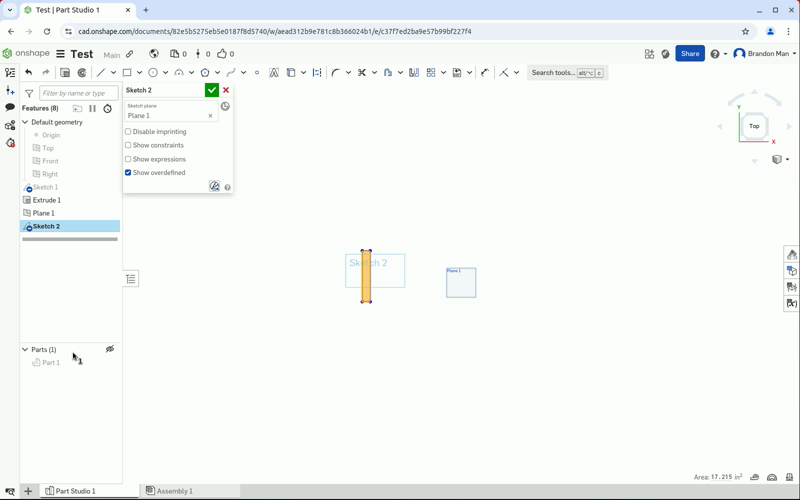
key(shift+y)
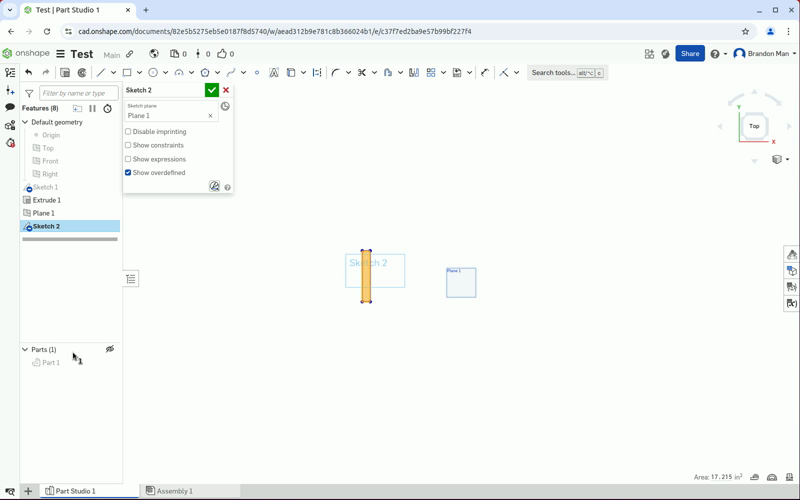
key(shift+e)
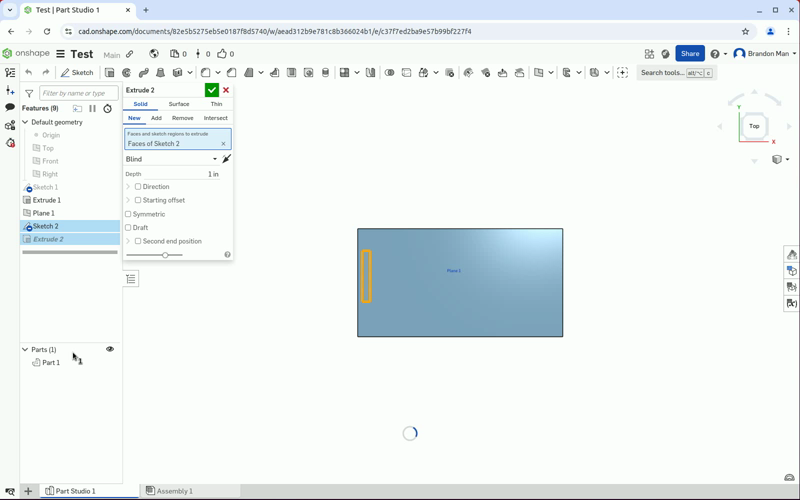
mouse_move(143, 106)
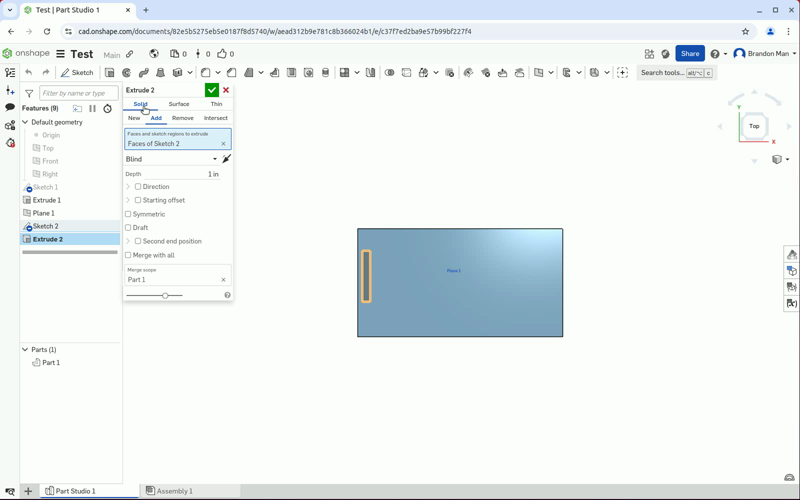
click(143, 106)
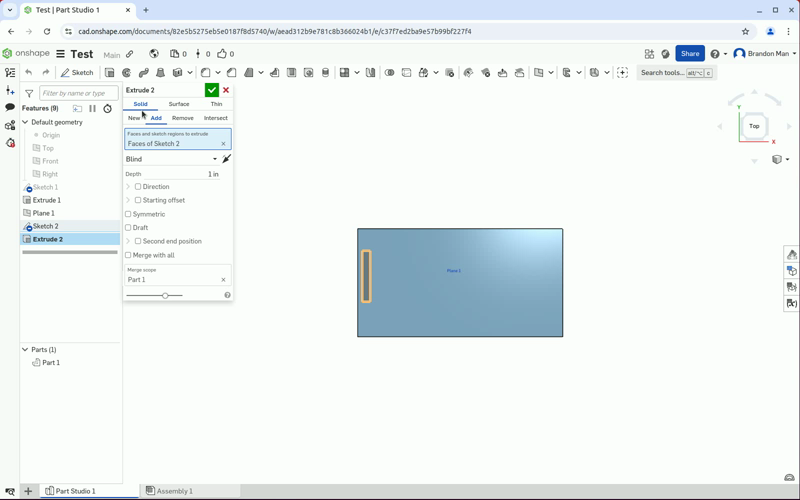
mouse_move(137, 120)
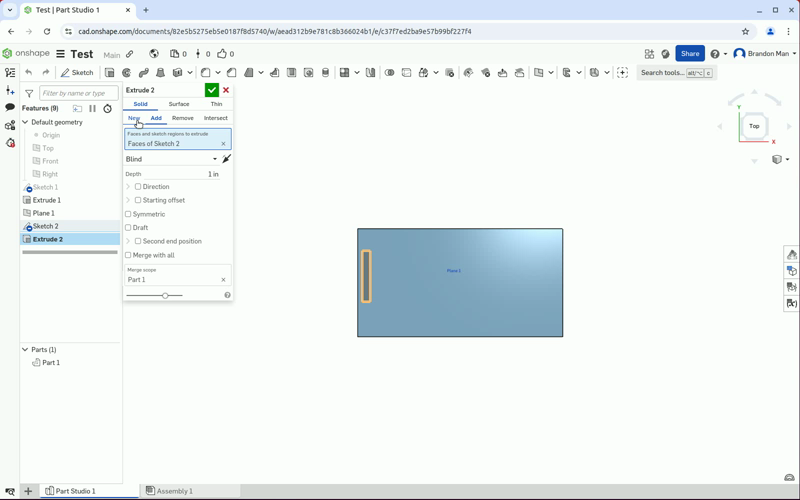
click(137, 120)
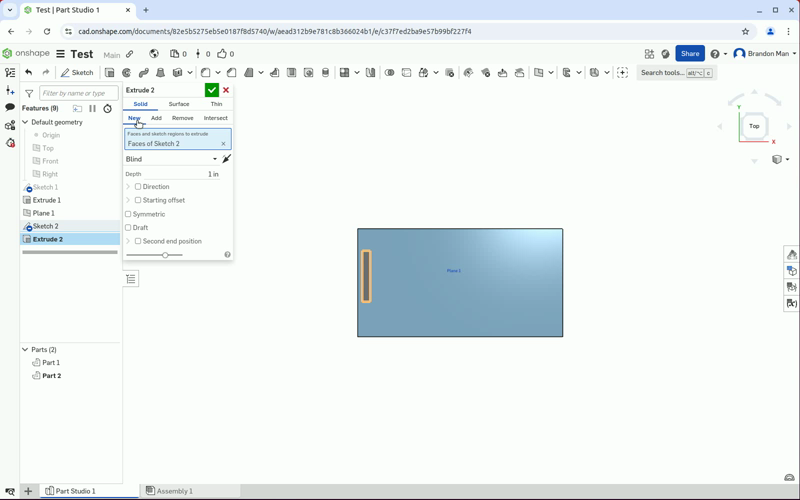
key(tab, 4)
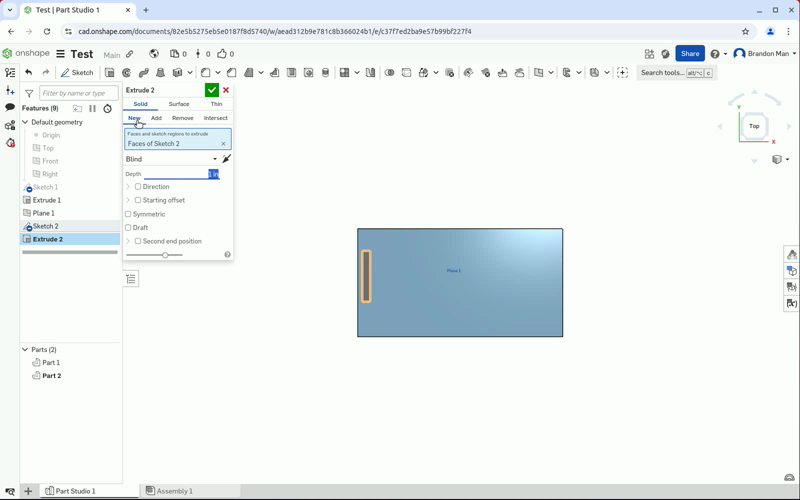
text(1.204)
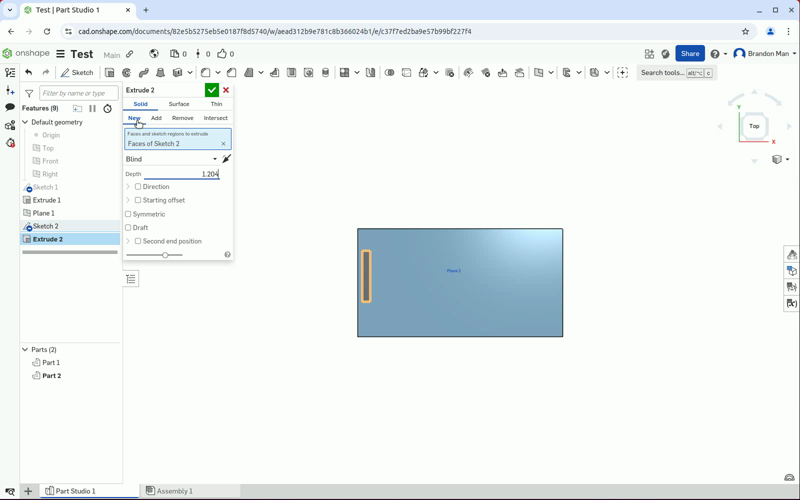
key(enter)
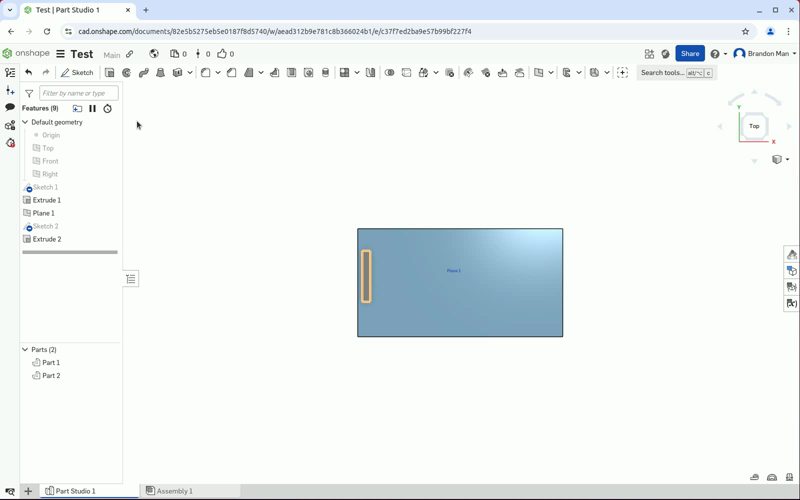
key(shift+h)
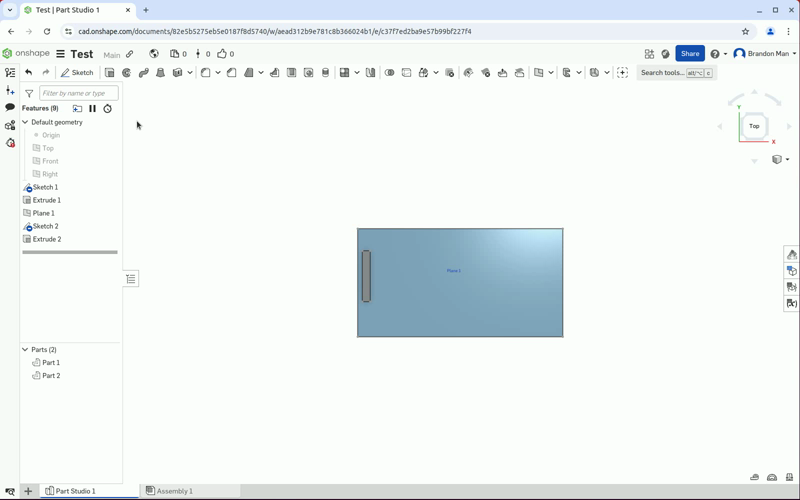
key(shift+h)
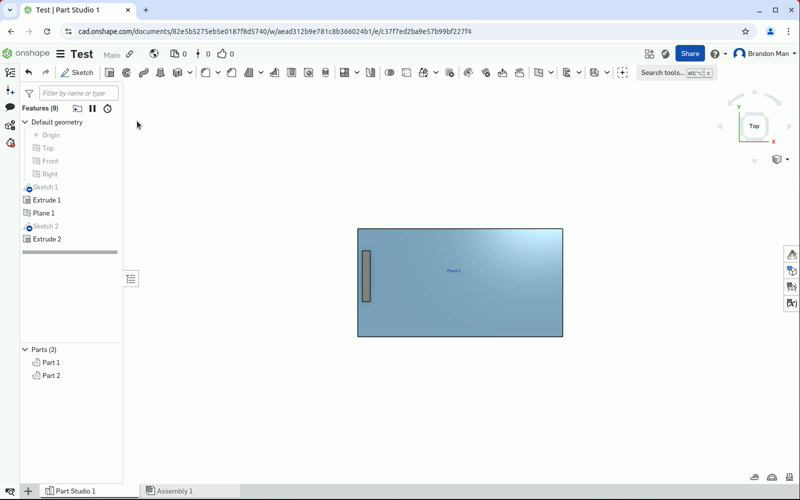
mouse_move(73, 189)
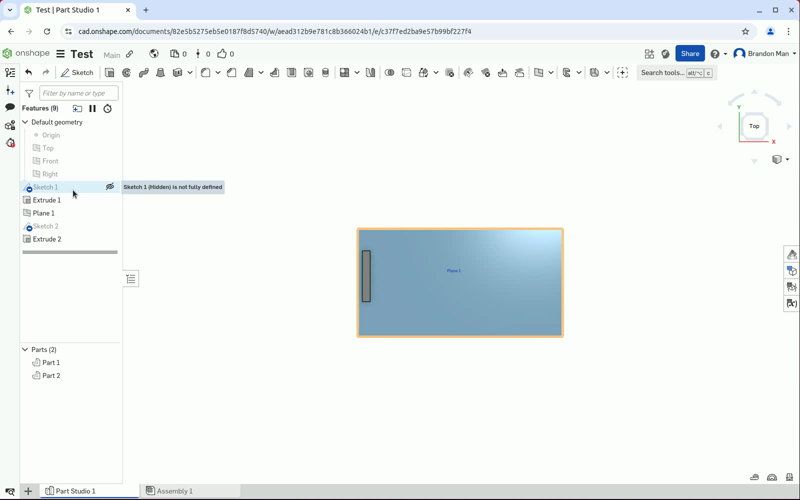
click(73, 189)
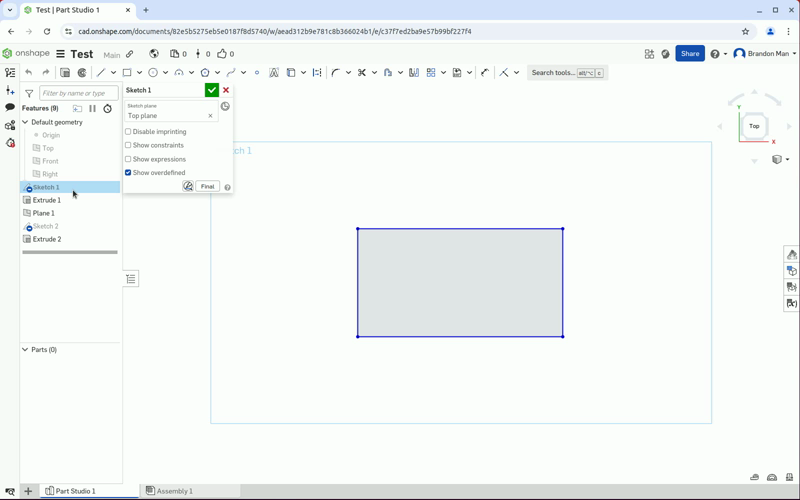
mouse_move(229, 92)
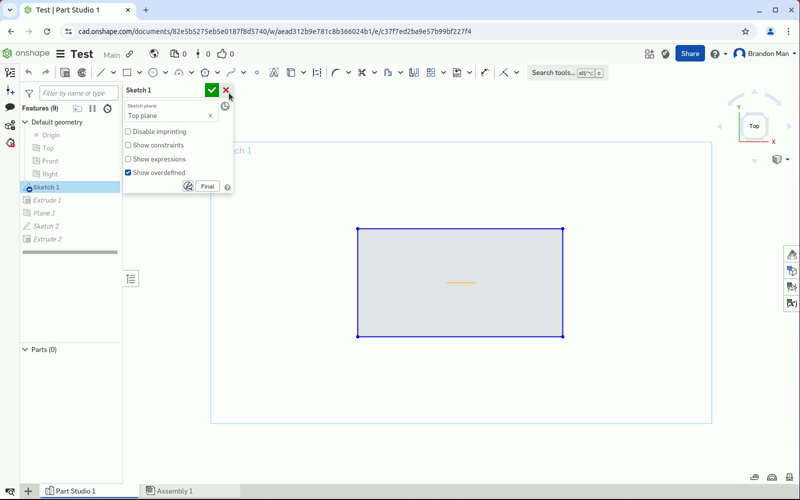
click(229, 92)
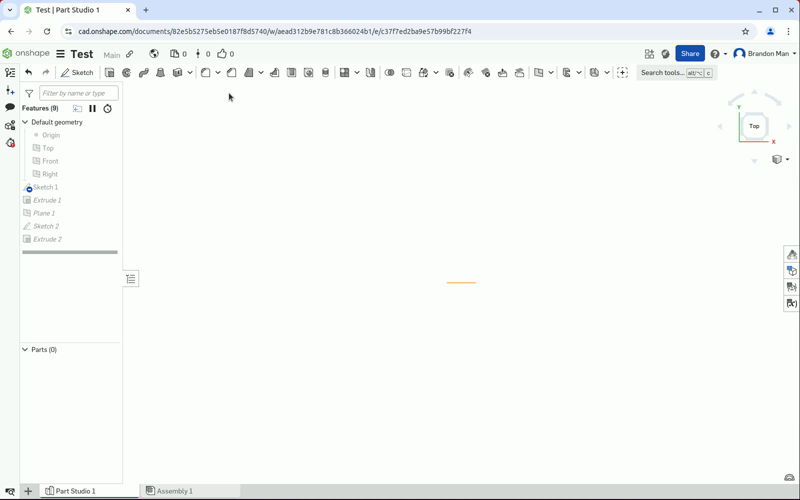
key(shift+s)
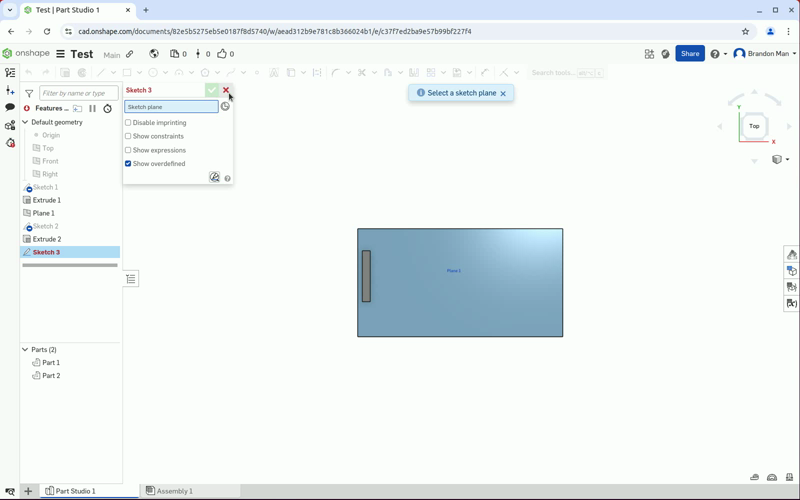
mouse_move(73, 215)
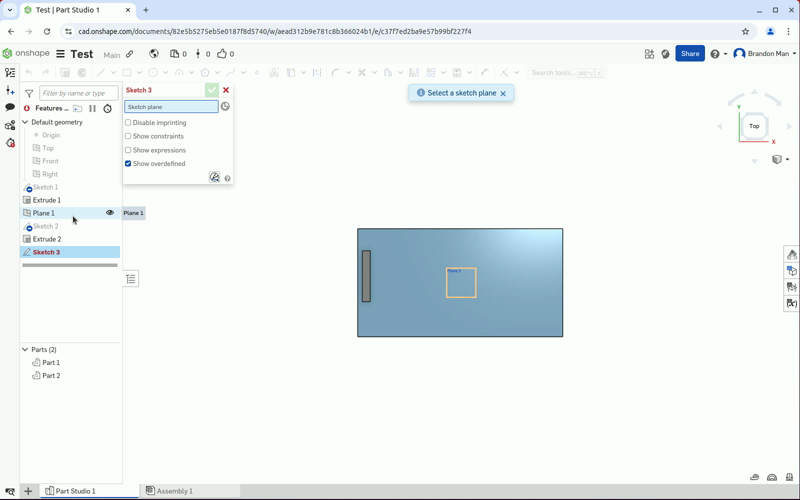
click(73, 215)
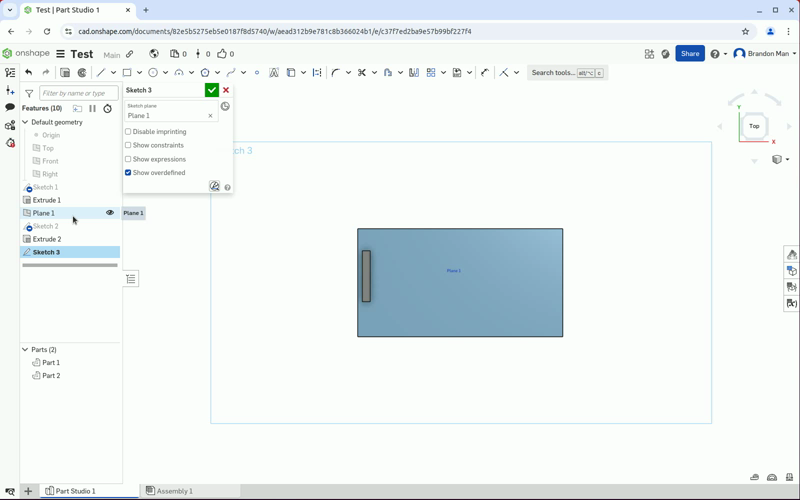
mouse_move(73, 352)
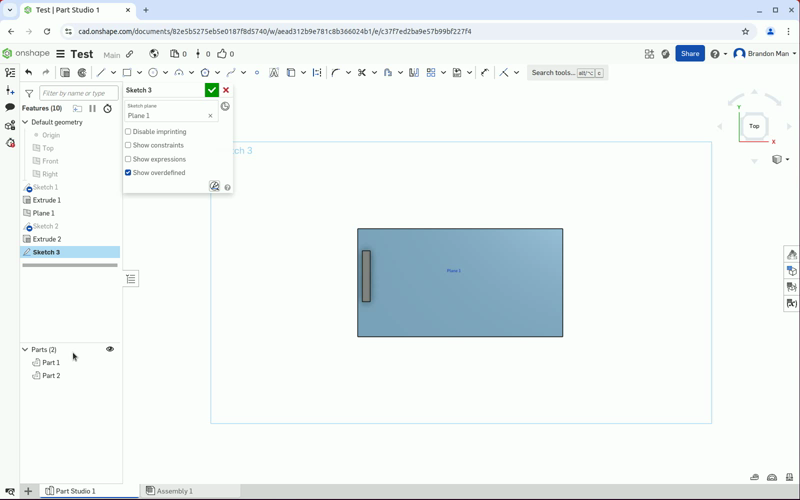
key(y)
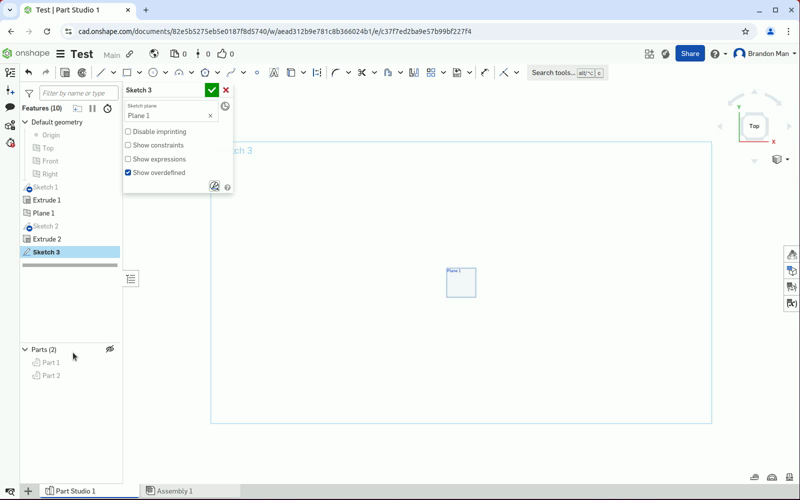
key(l)
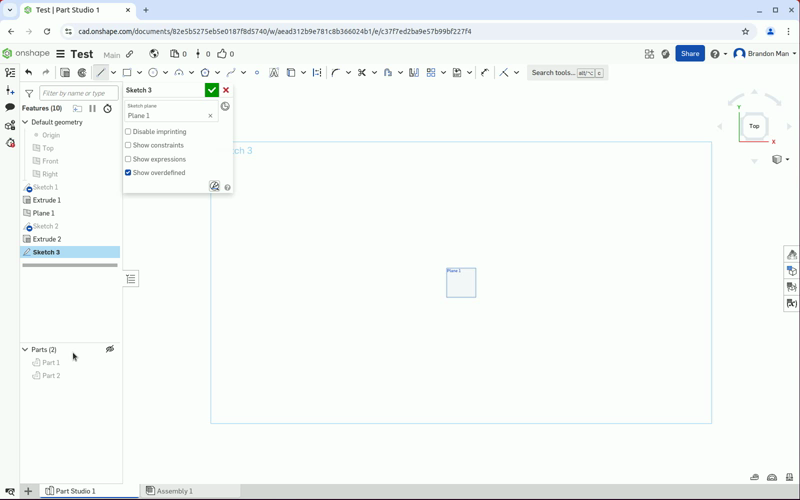
key_down(shift)
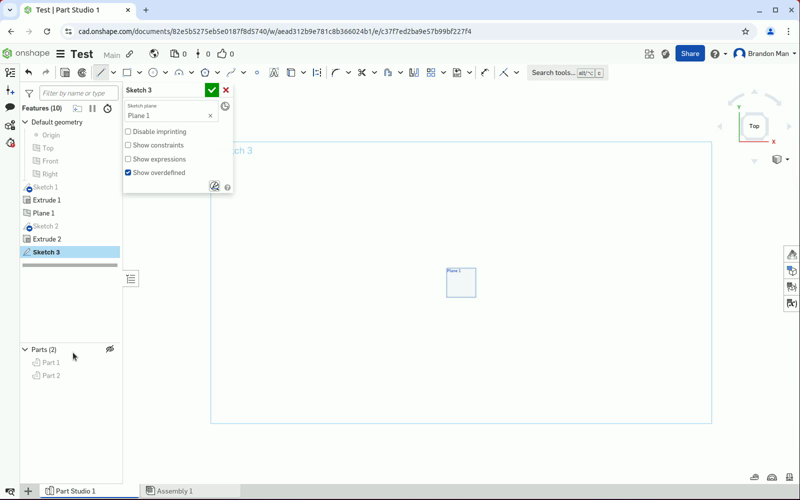
mouse_move(551, 301)
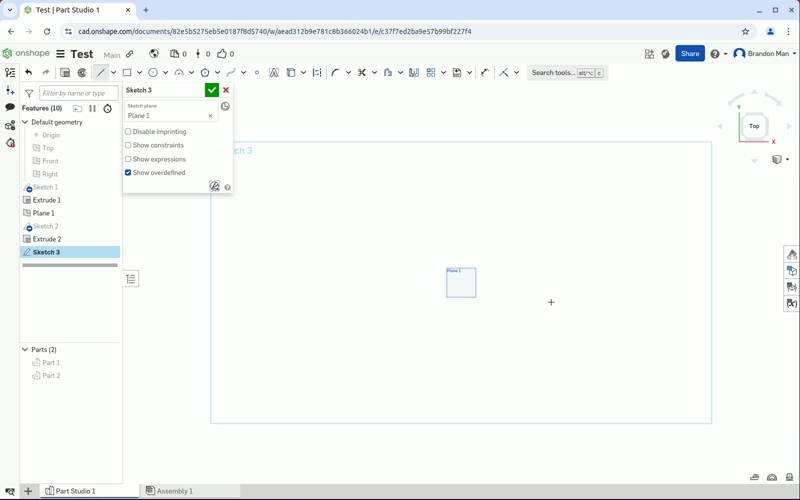
click(551, 301)
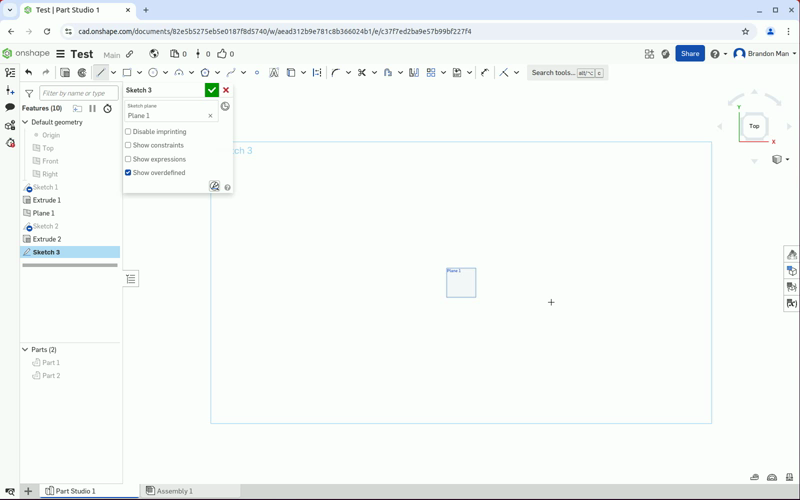
key_up(shift)
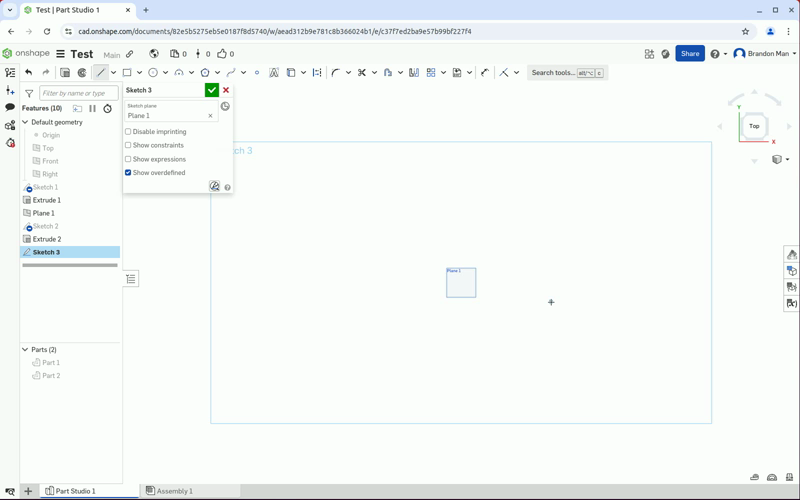
key_down(shift)
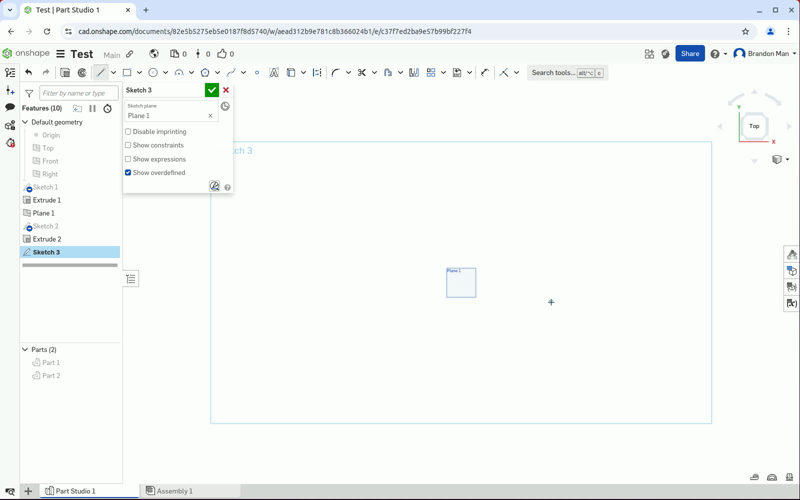
mouse_move(581, 301)
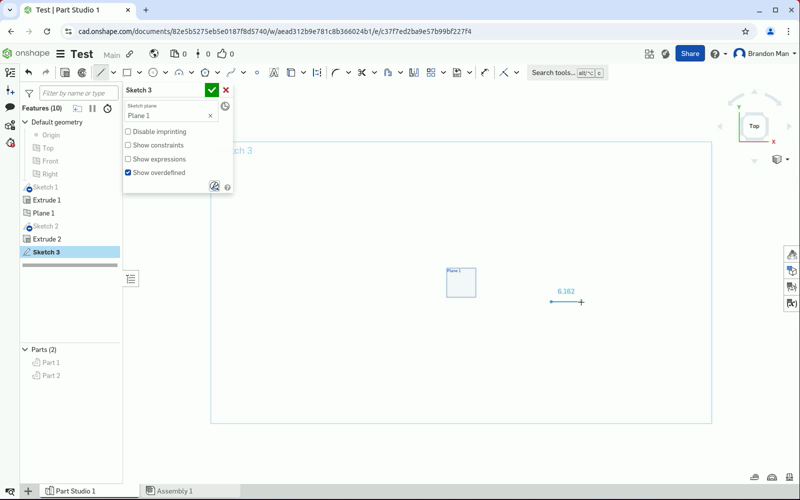
mouse_move(559, 301)
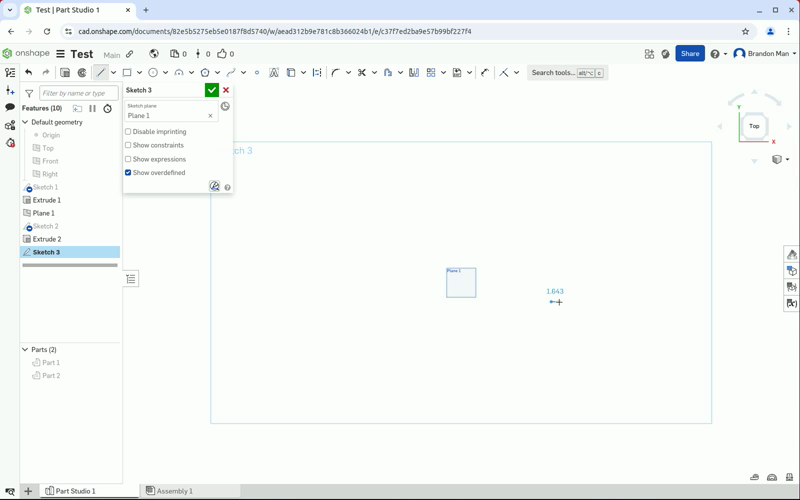
click(559, 301)
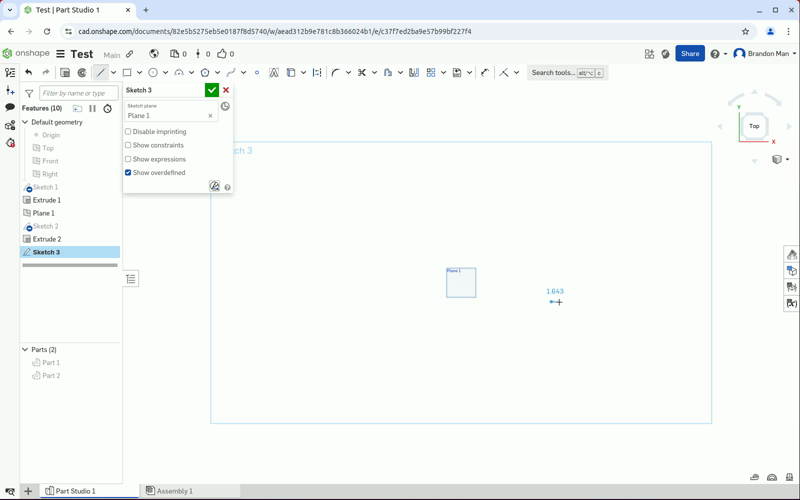
key_up(shift)
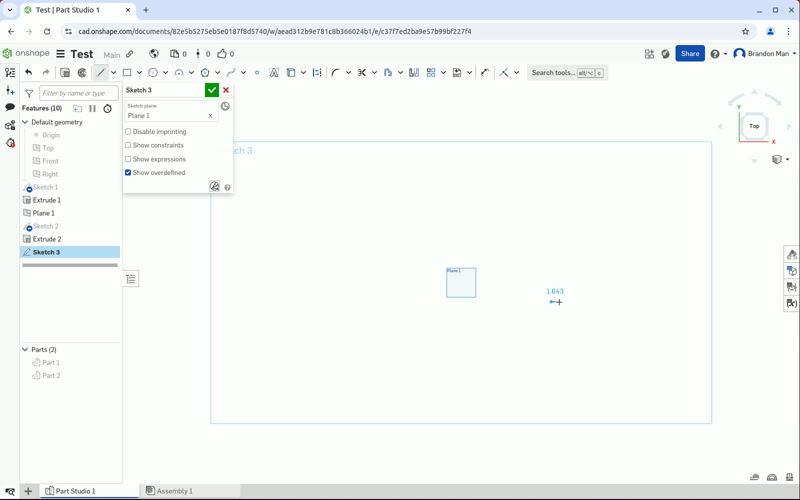
key_down(shift)
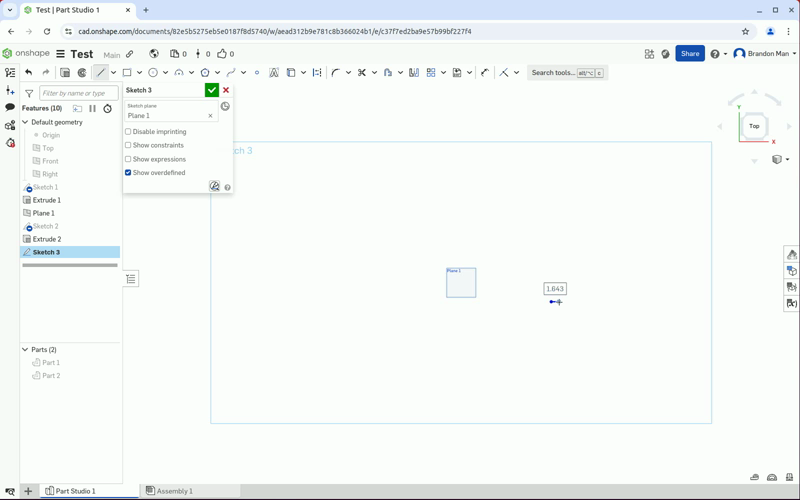
mouse_move(589, 301)
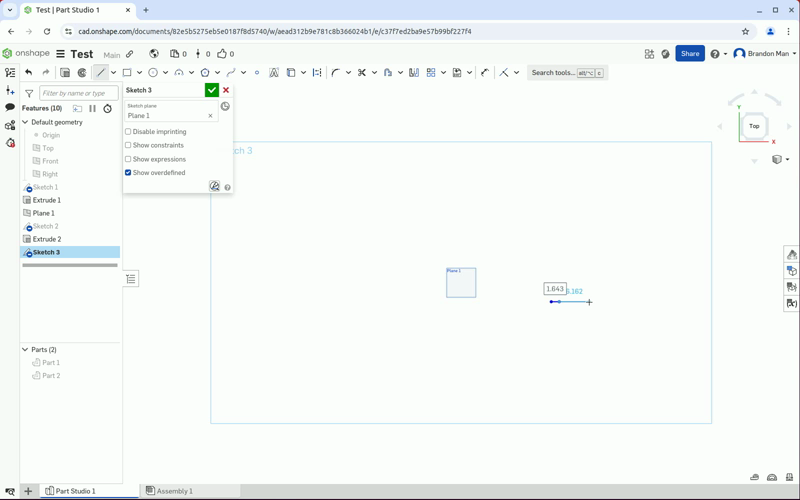
mouse_move(559, 250)
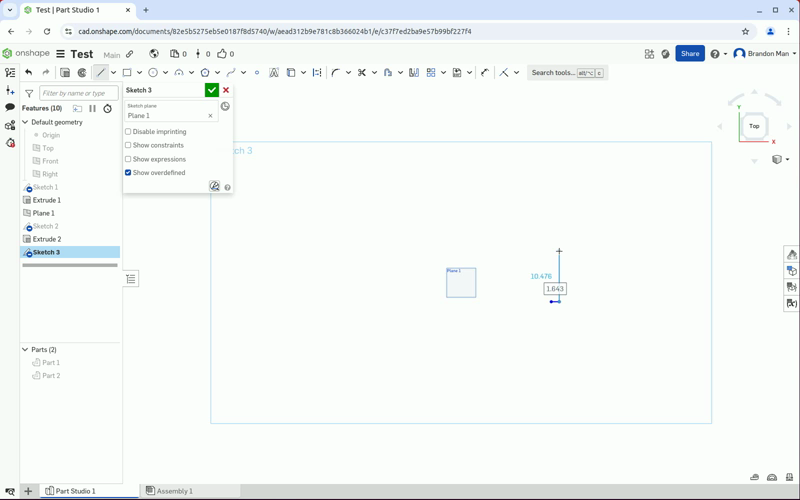
click(559, 250)
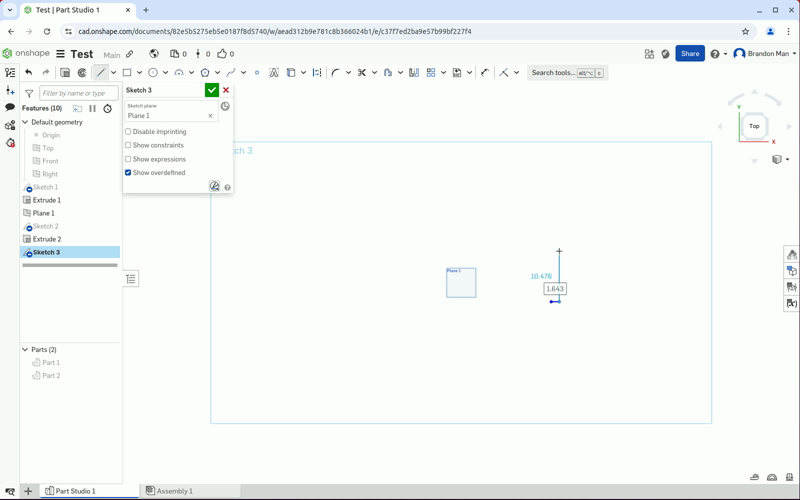
key_up(shift)
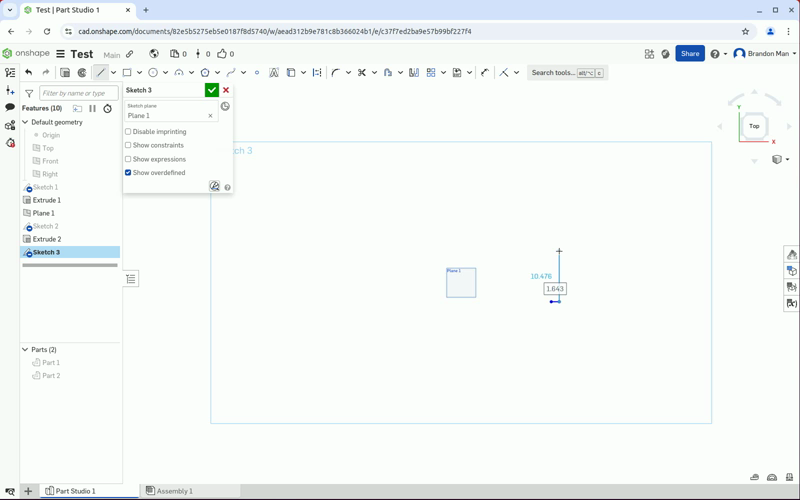
key_down(shift)
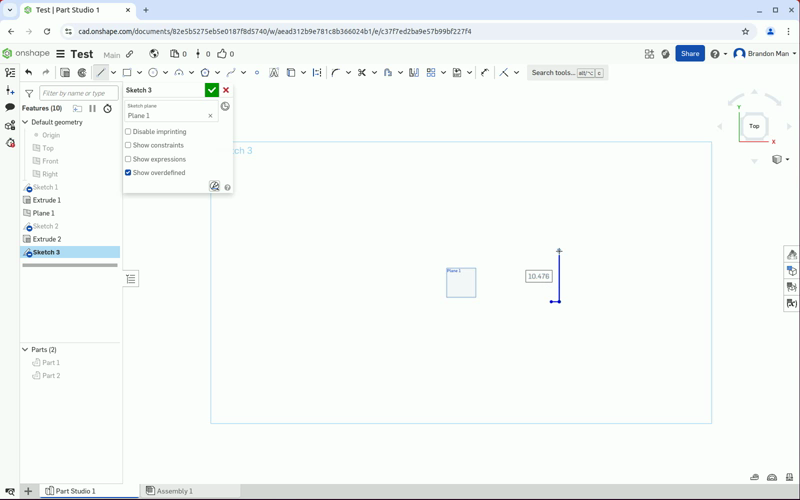
mouse_move(589, 250)
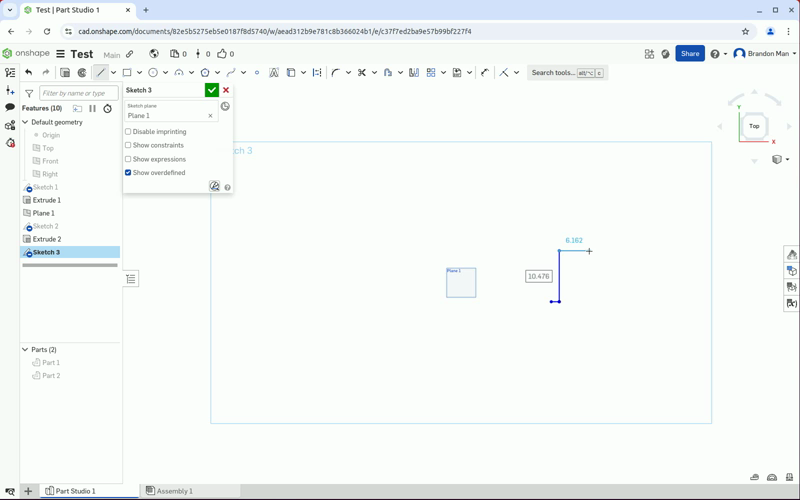
mouse_move(551, 250)
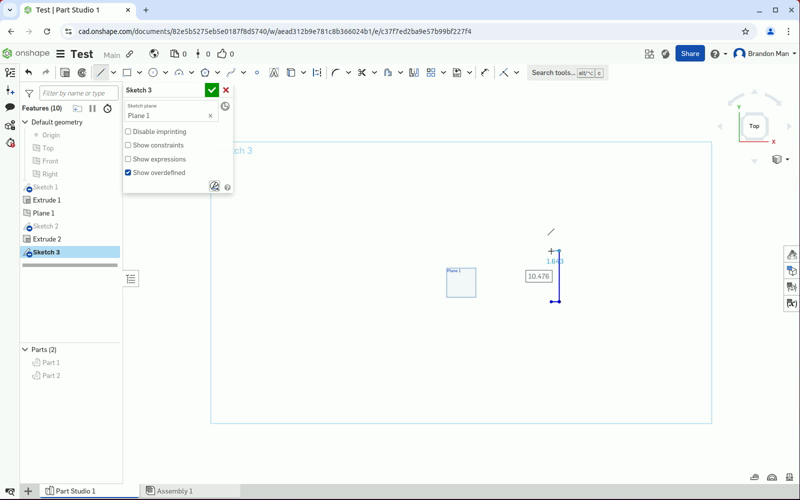
click(551, 250)
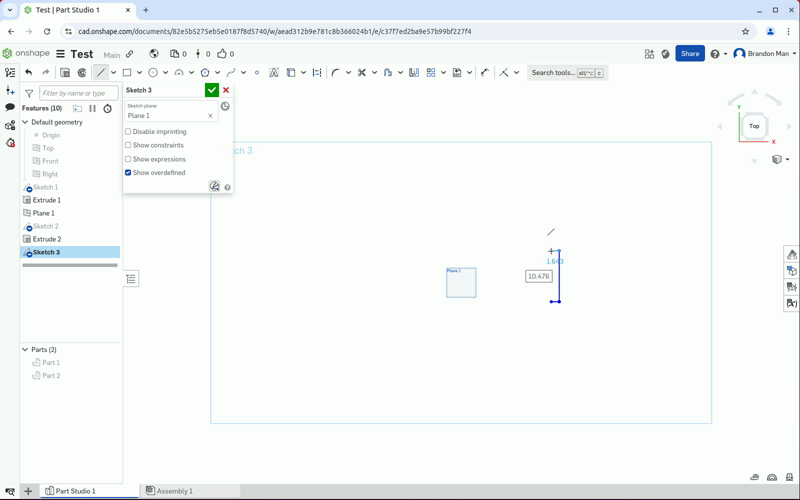
key_up(shift)
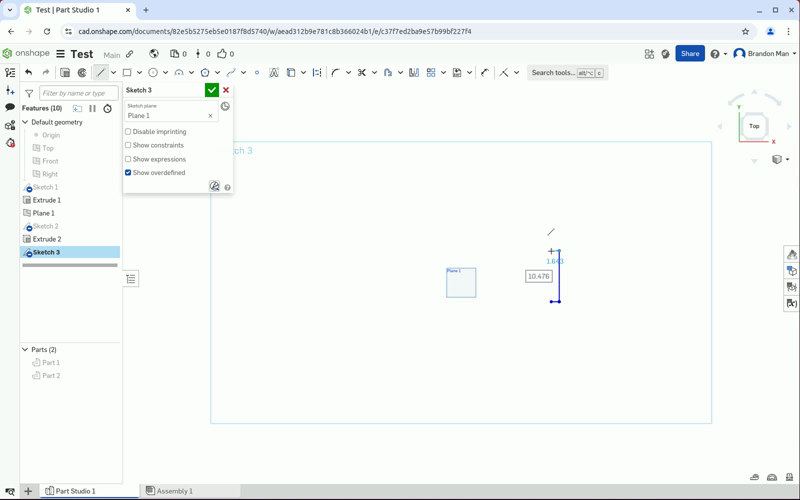
mouse_move(581, 250)
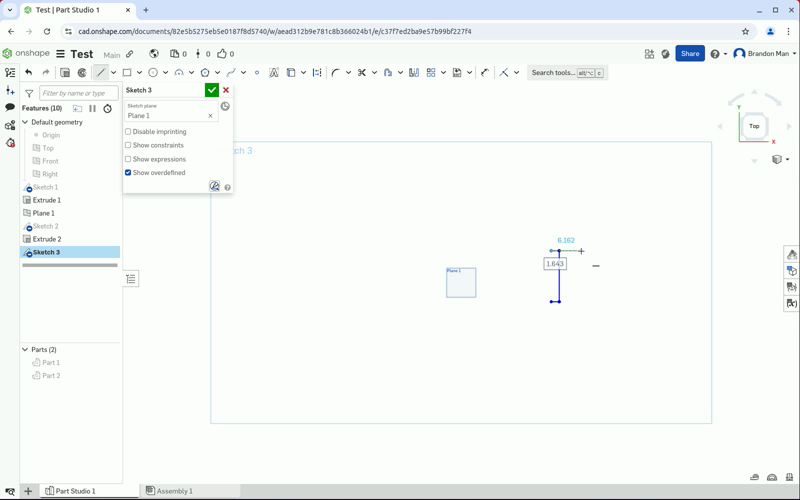
key_down(shift)
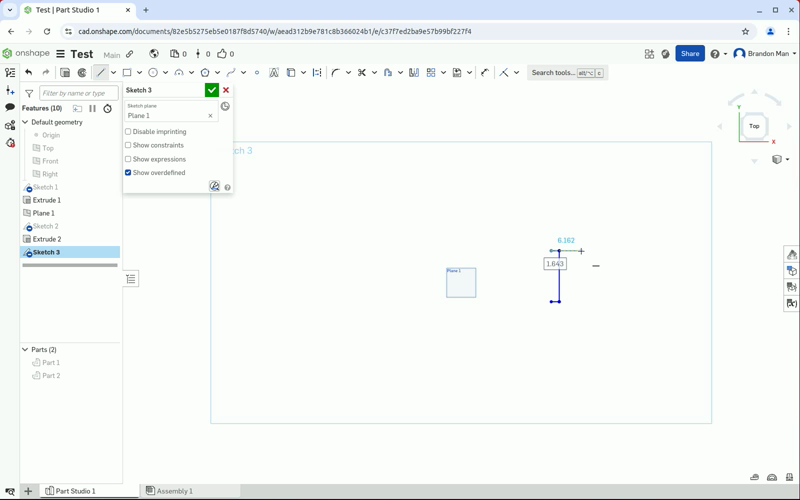
mouse_move(551, 301)
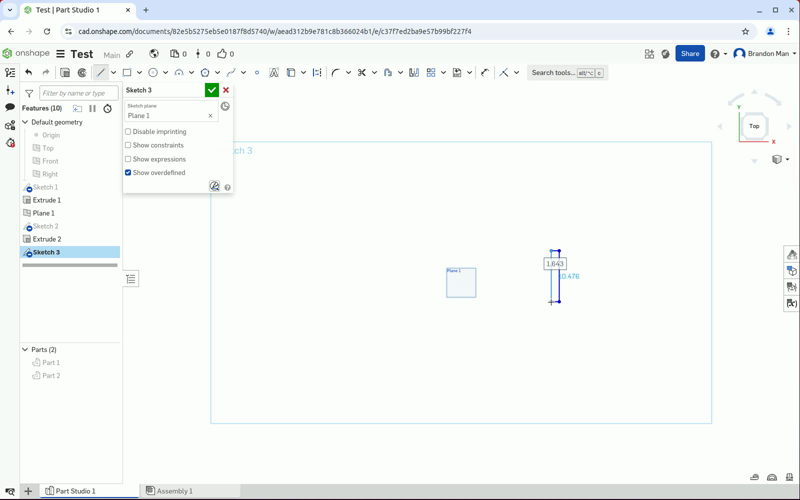
key_up(shift)
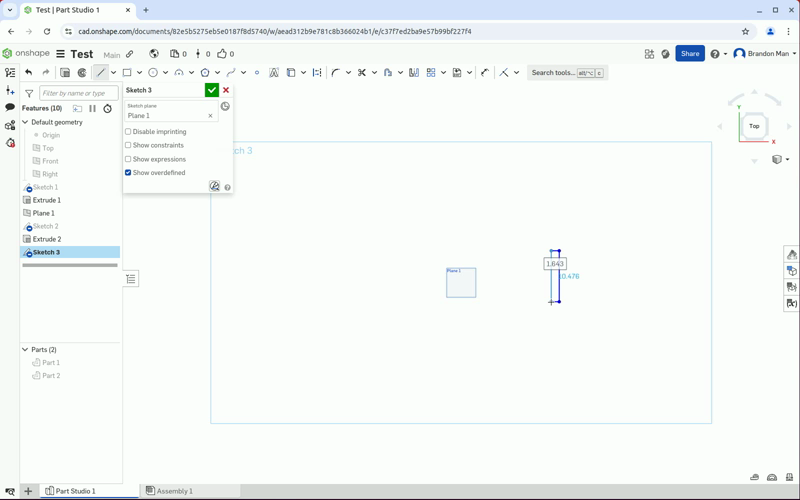
click(551, 301)
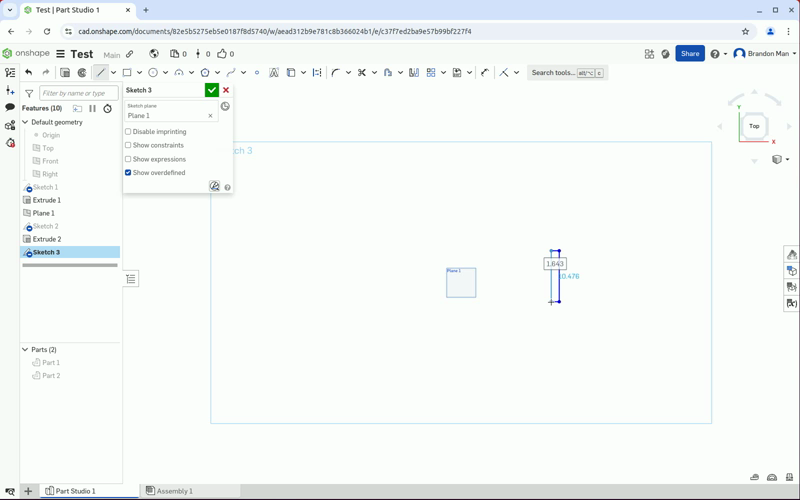
key(esc)
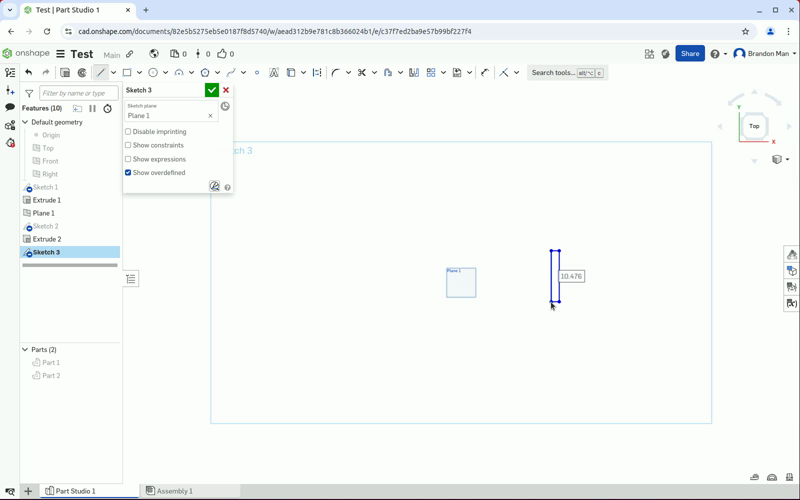
mouse_move(554, 291)
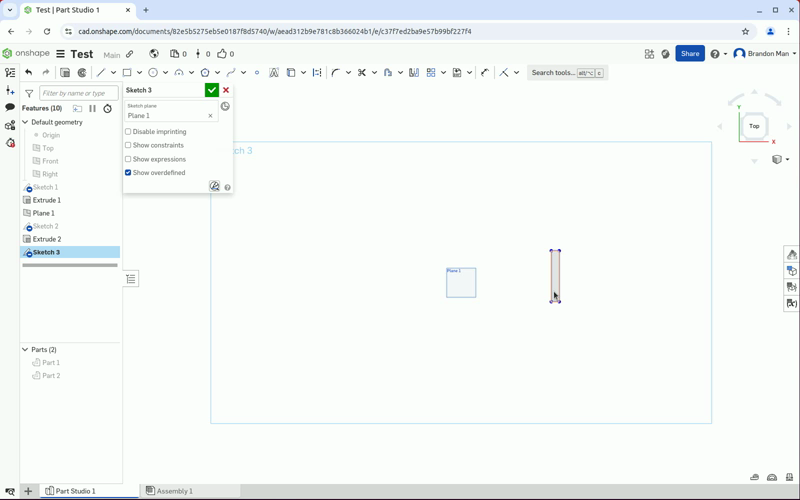
scroll(6)
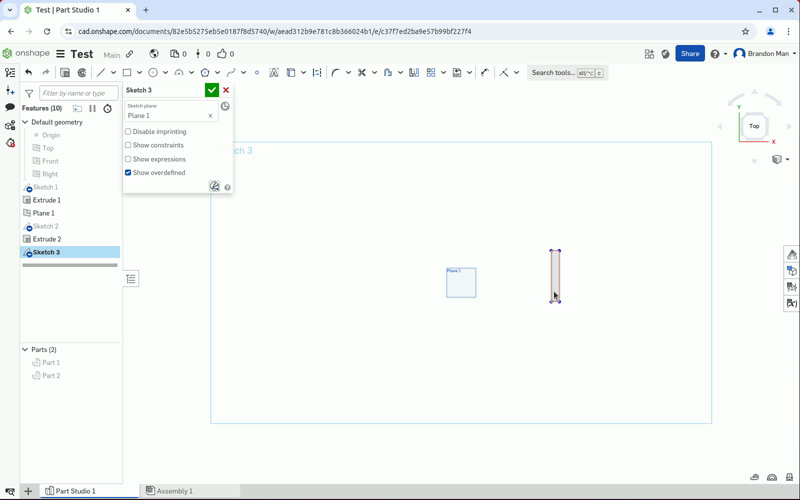
scroll(6)
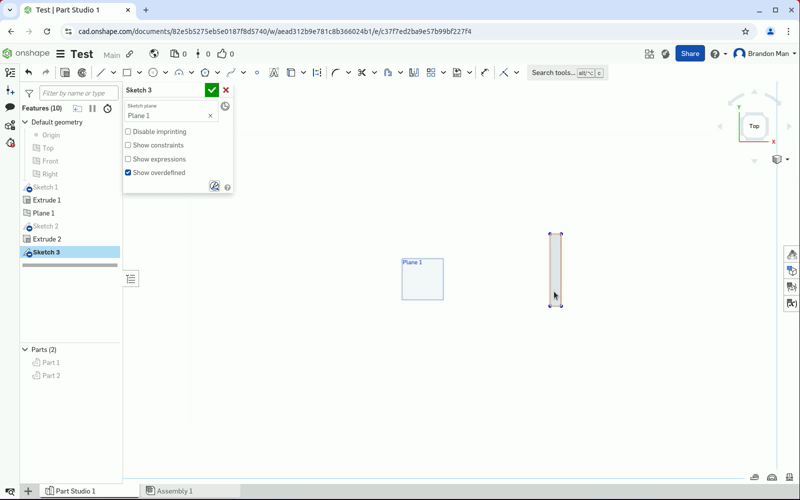
scroll(6)
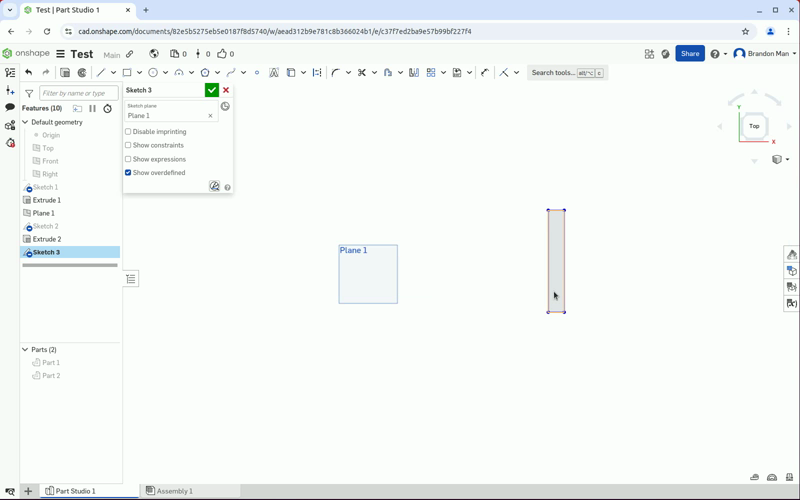
scroll(6)
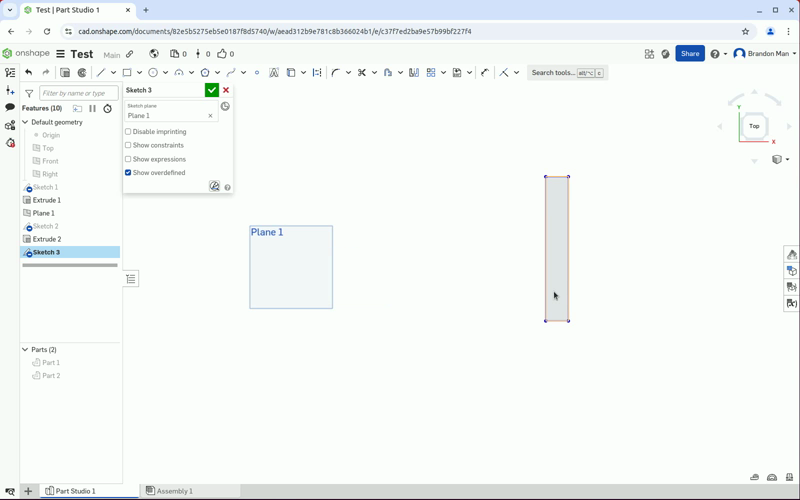
scroll(6)
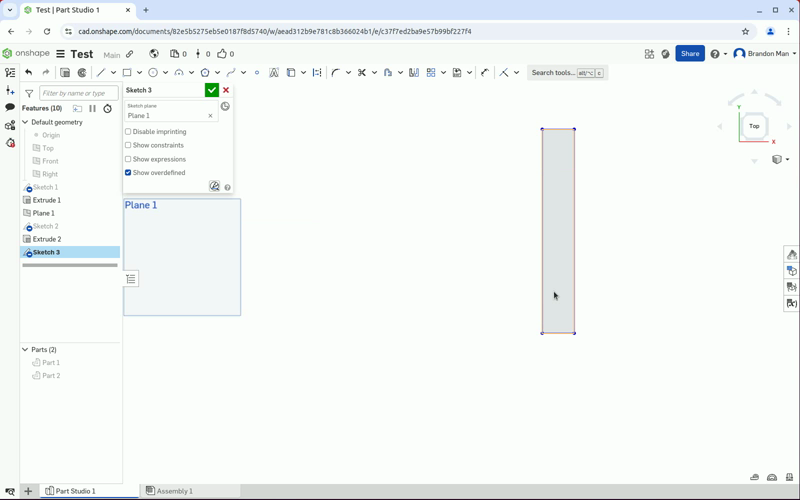
scroll(6)
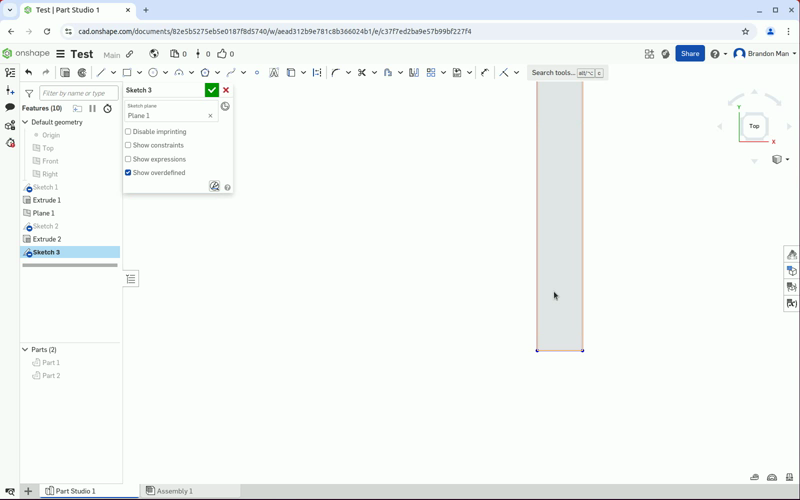
scroll(6)
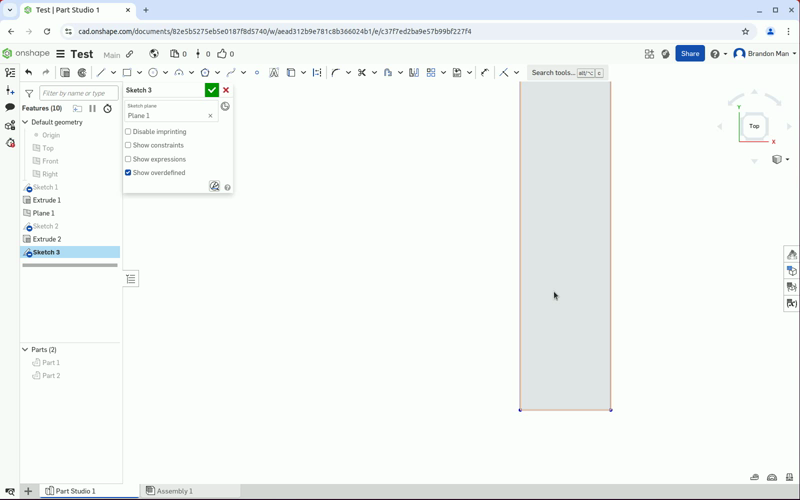
click(554, 291)
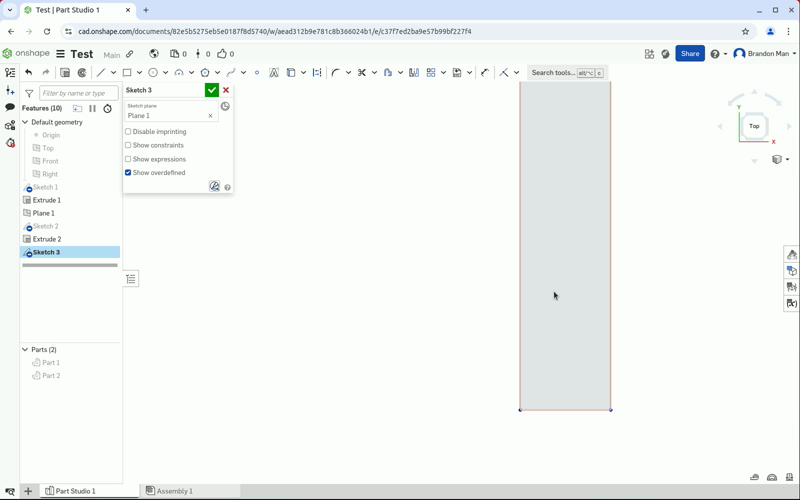
scroll(-6)
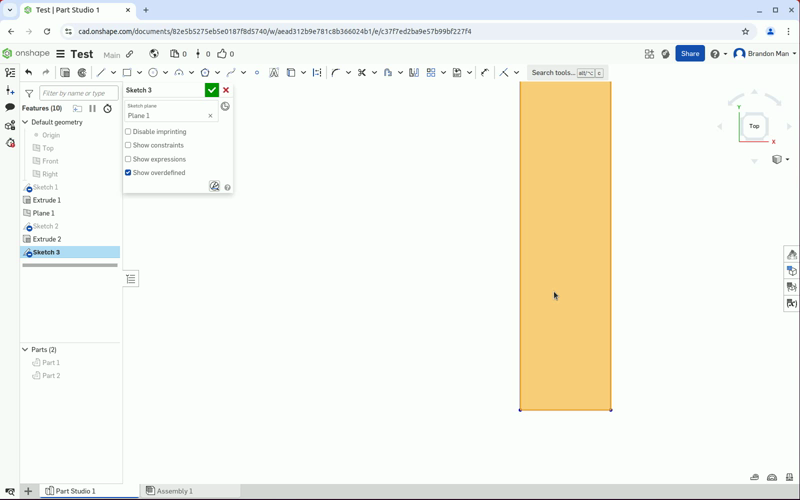
scroll(-6)
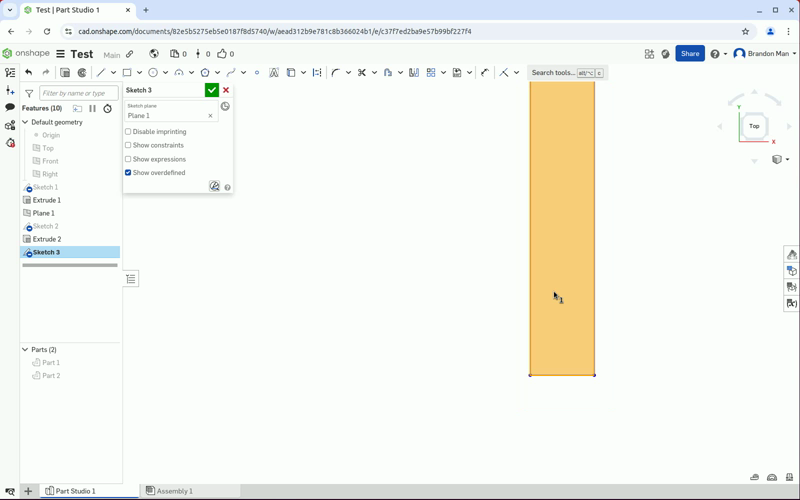
scroll(-6)
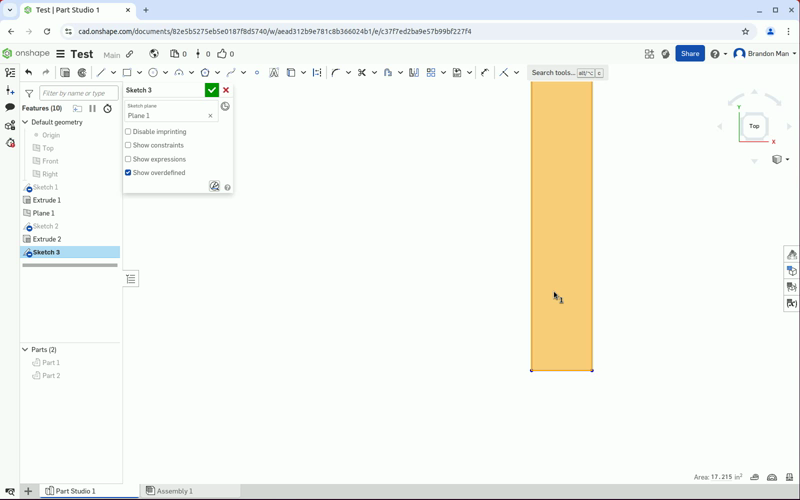
scroll(-6)
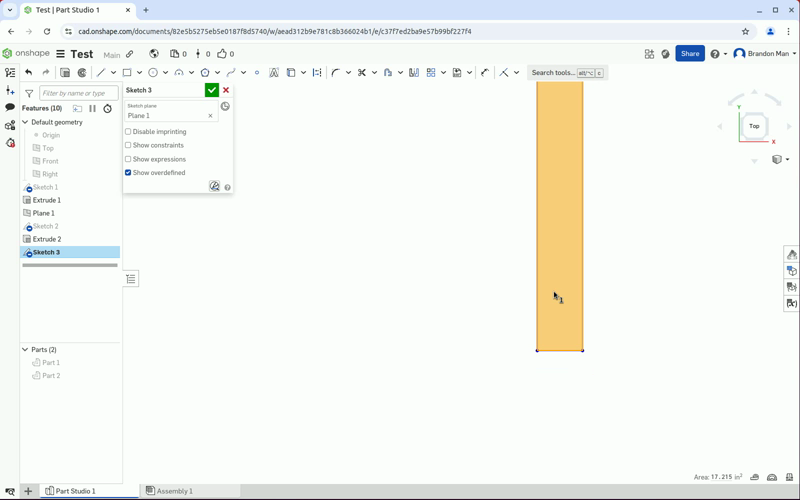
scroll(-6)
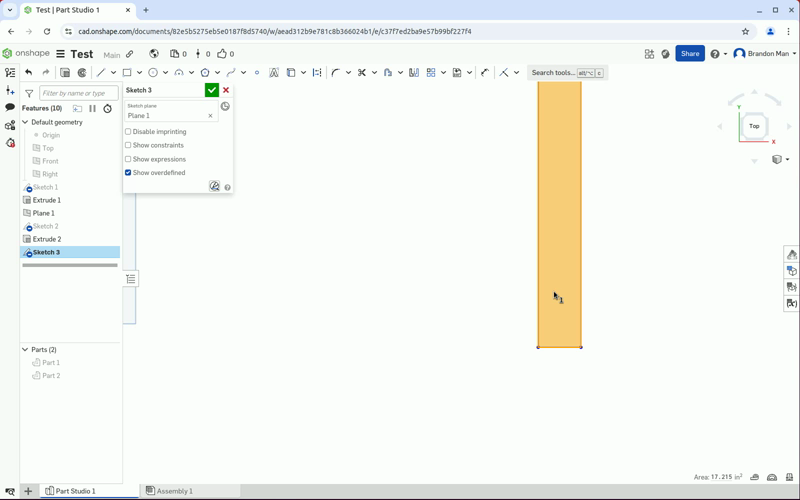
scroll(-6)
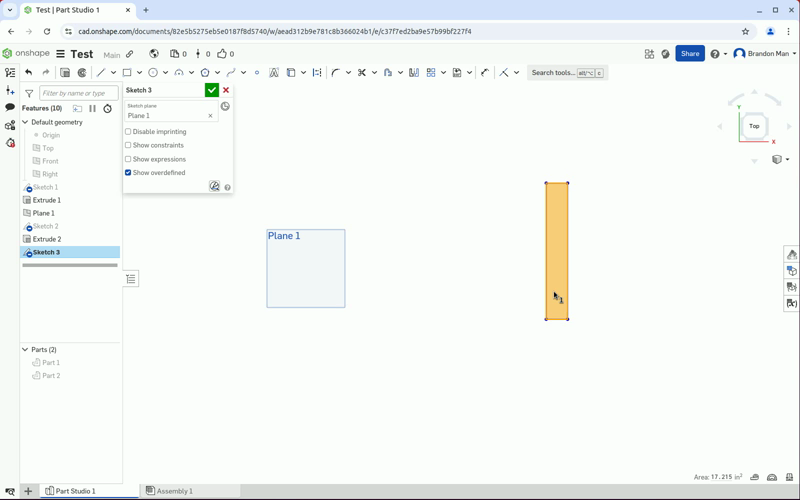
scroll(-6)
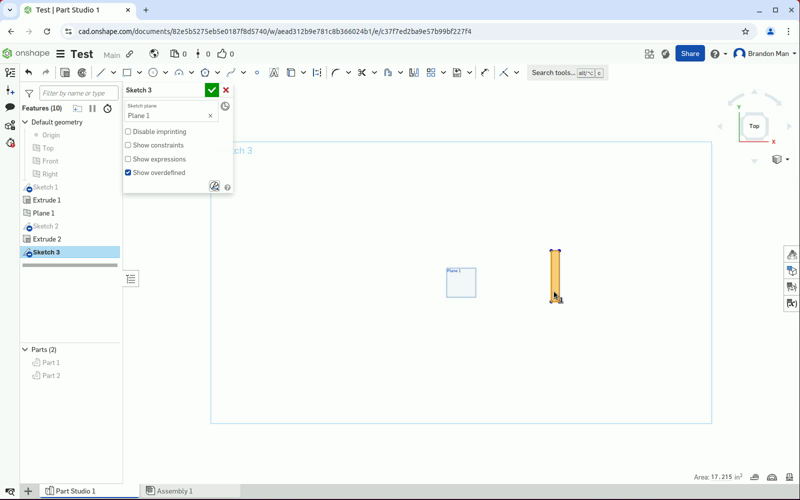
mouse_move(73, 352)
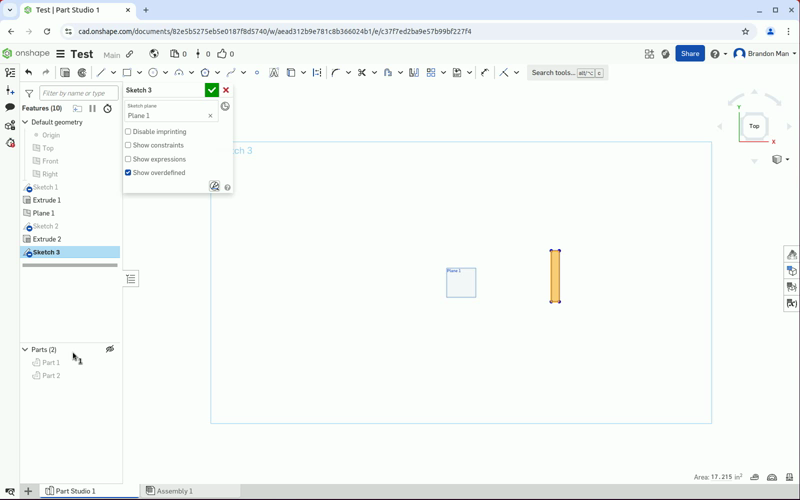
key(shift+y)
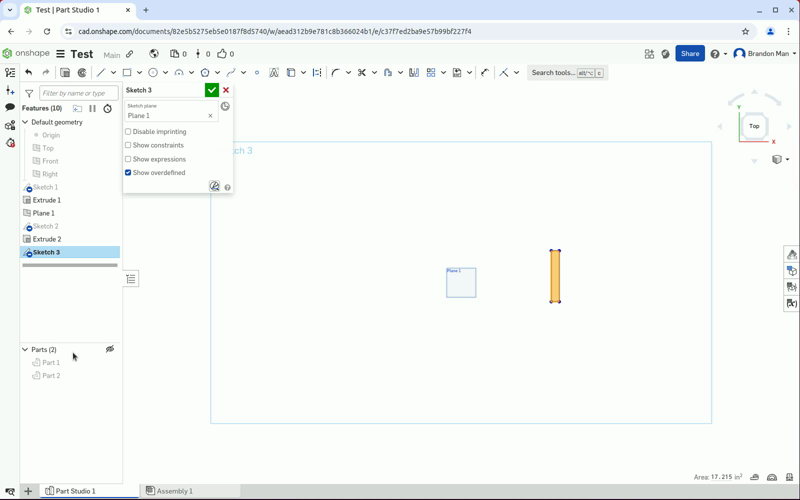
key(shift+e)
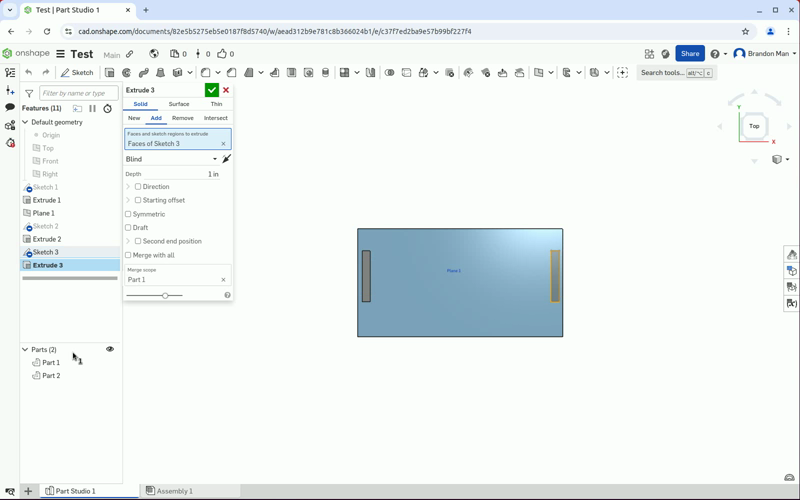
mouse_move(143, 106)
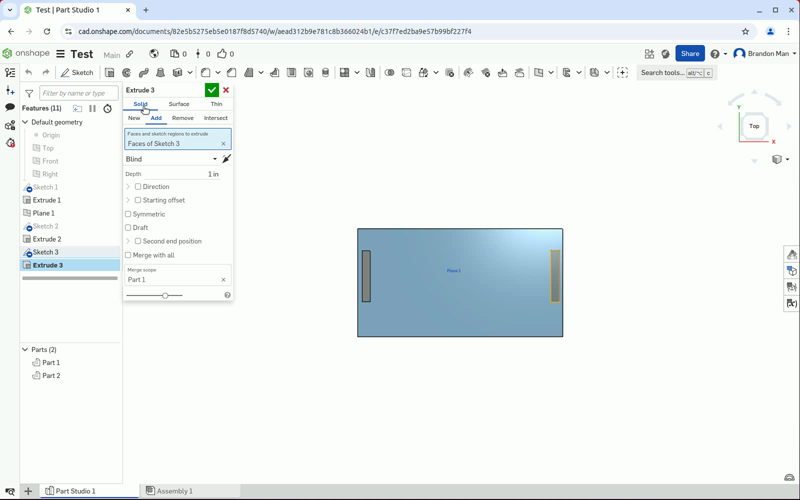
click(143, 106)
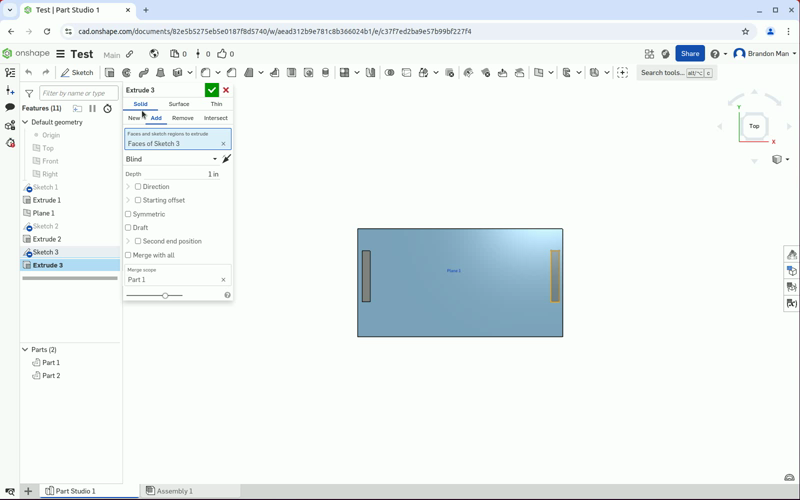
mouse_move(137, 120)
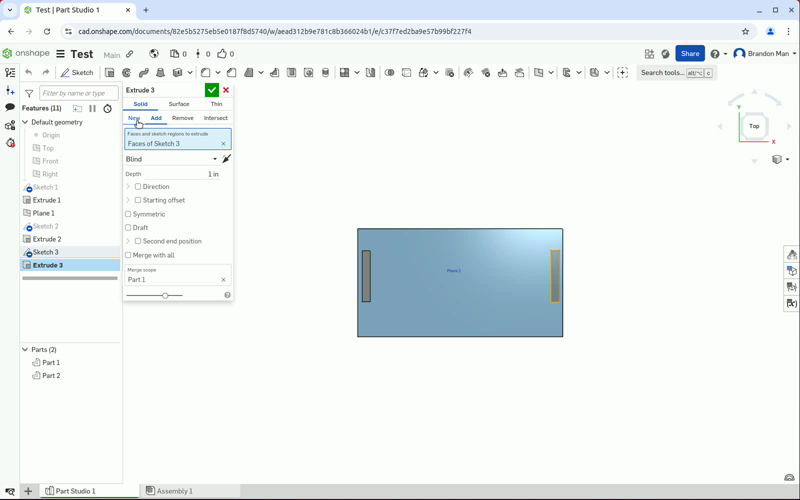
click(137, 120)
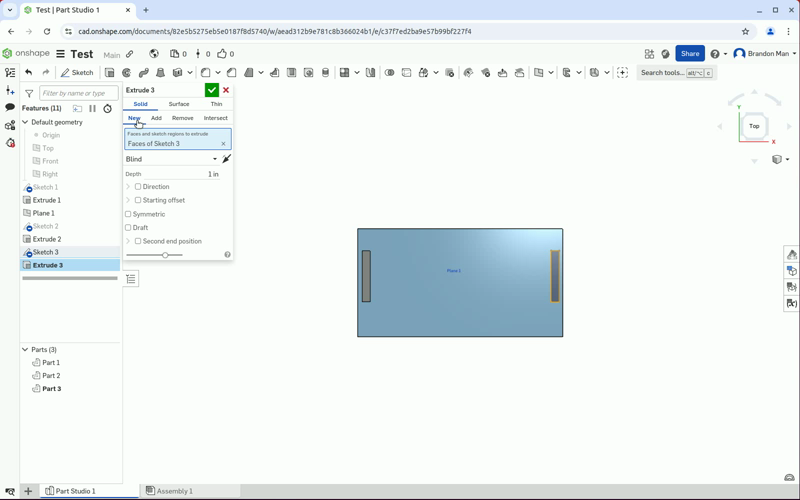
key(tab, 4)
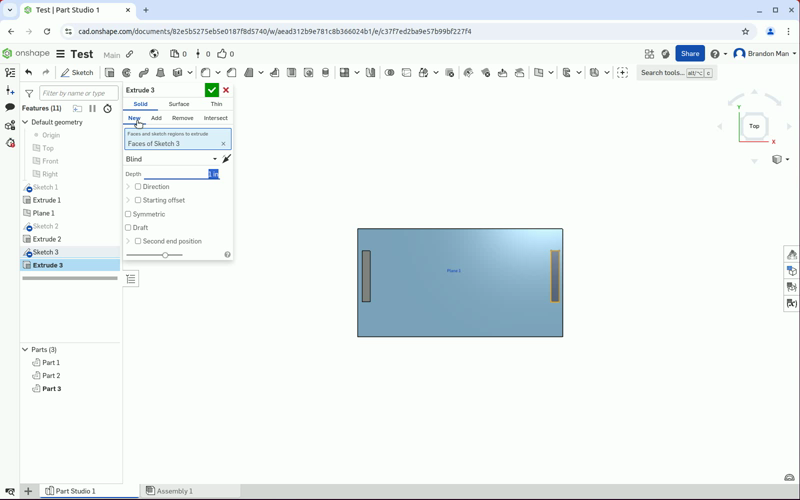
text(1.204)
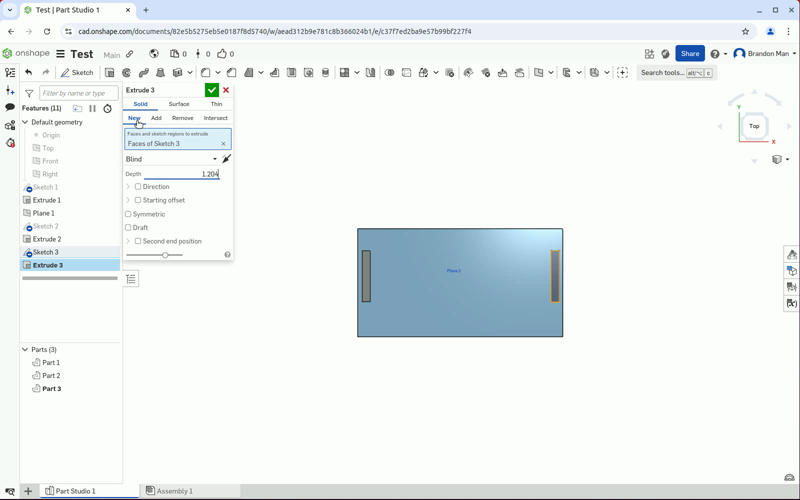
key(enter)
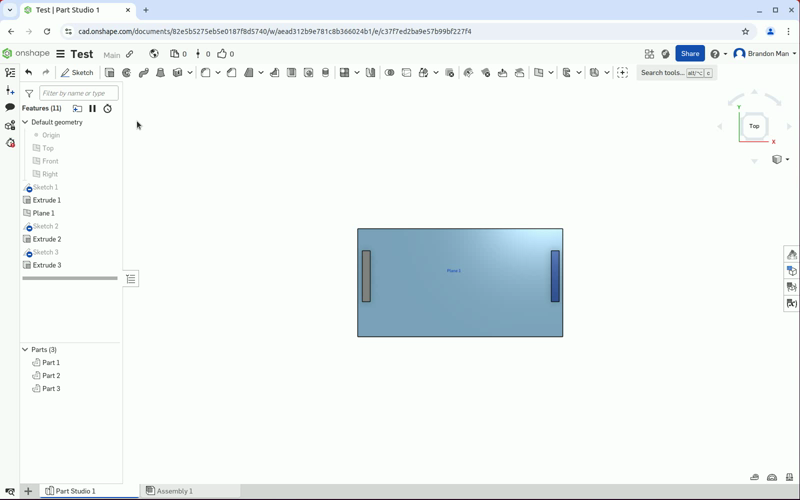
key(shift+h)
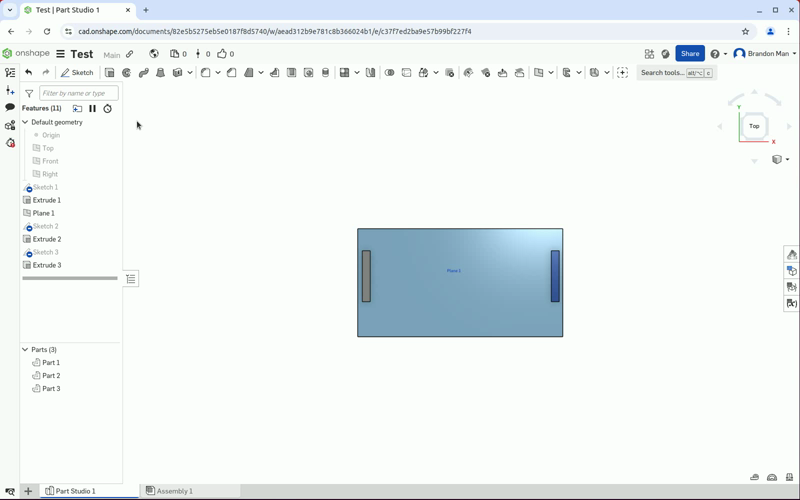
key(shift+h)
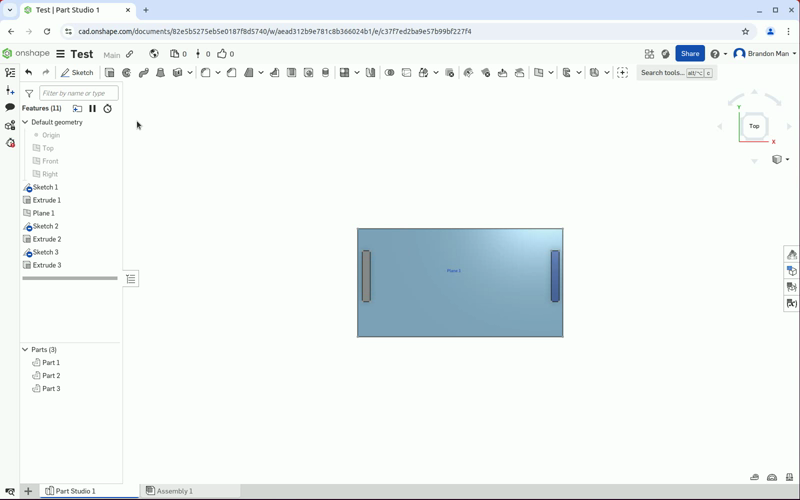
key(shift+7)
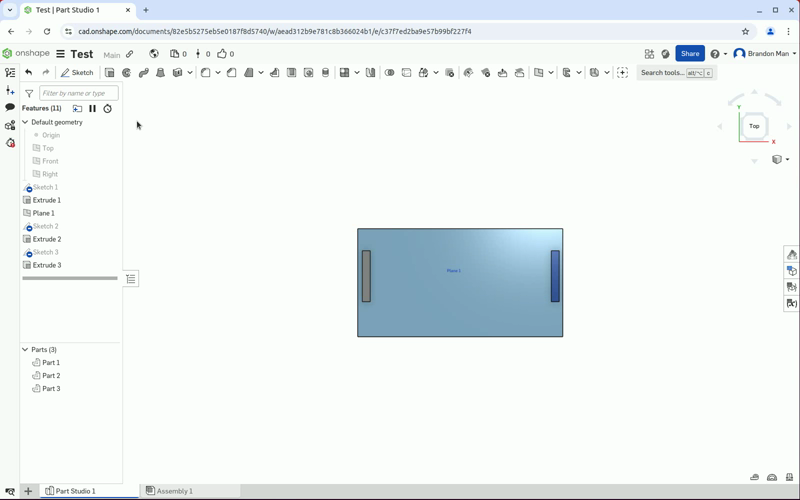
key(up, 3)
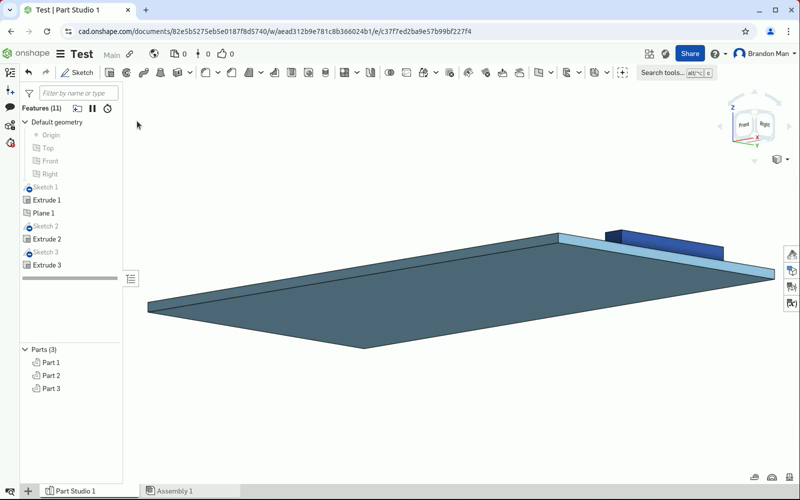
key(left, 3)
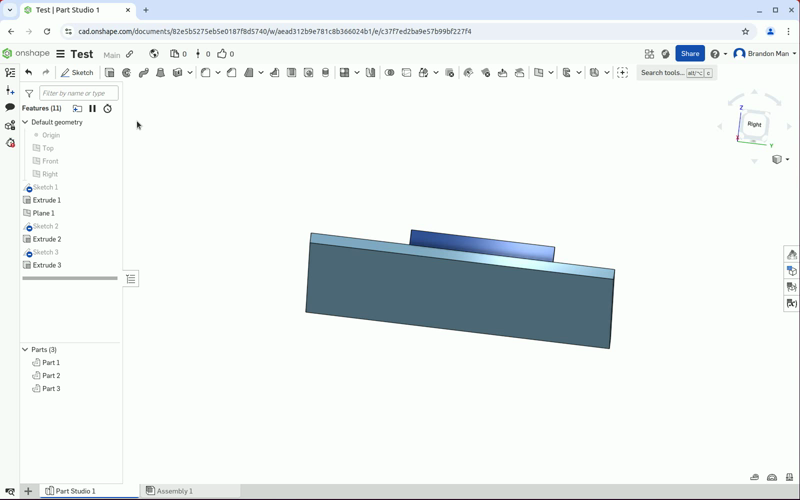
key(right, 3)
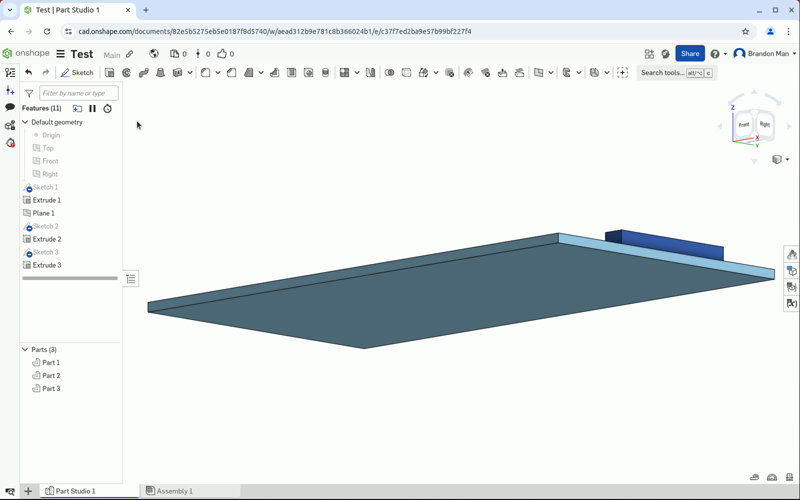
key(down, 3)
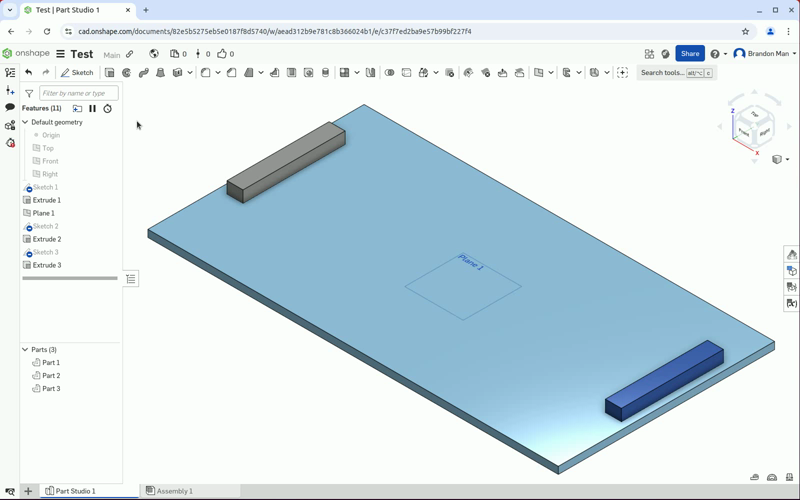
mouse_move(73, 189)
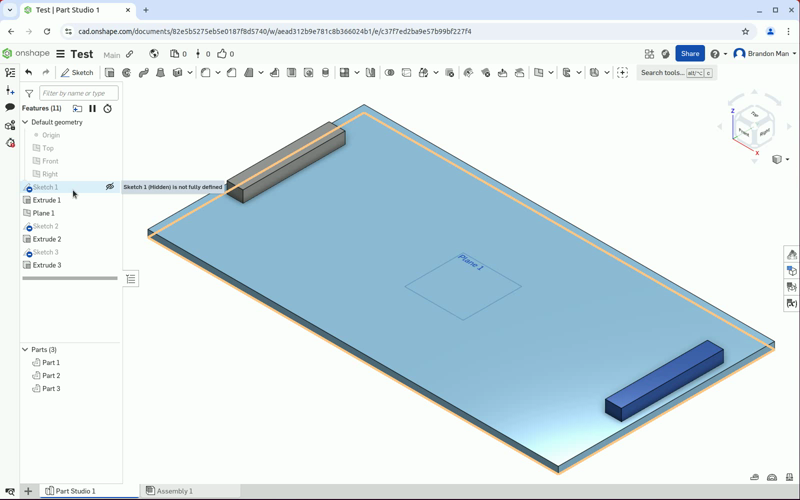
click(73, 189)